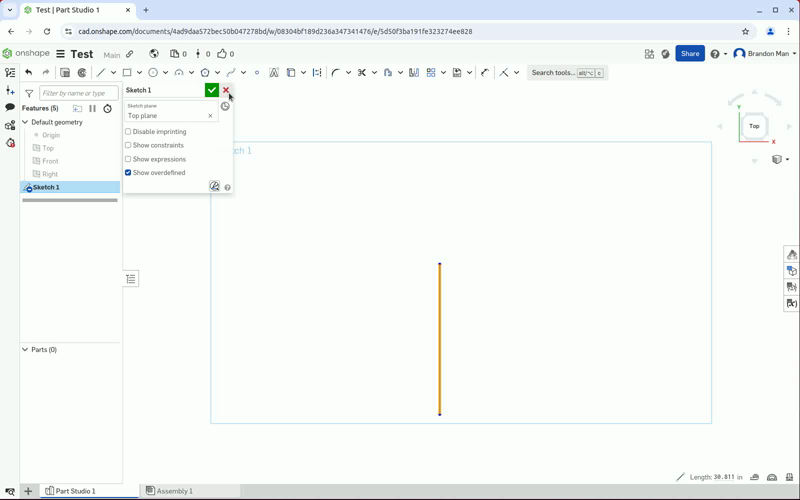
key(shift+h)
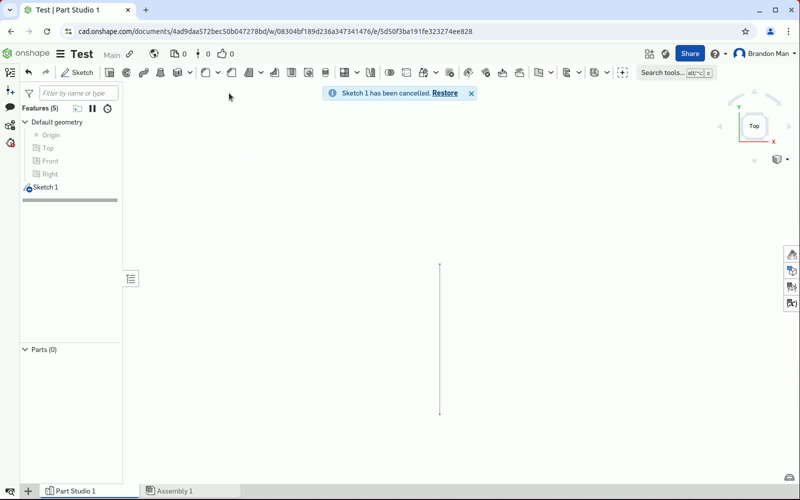
key(shift+s)
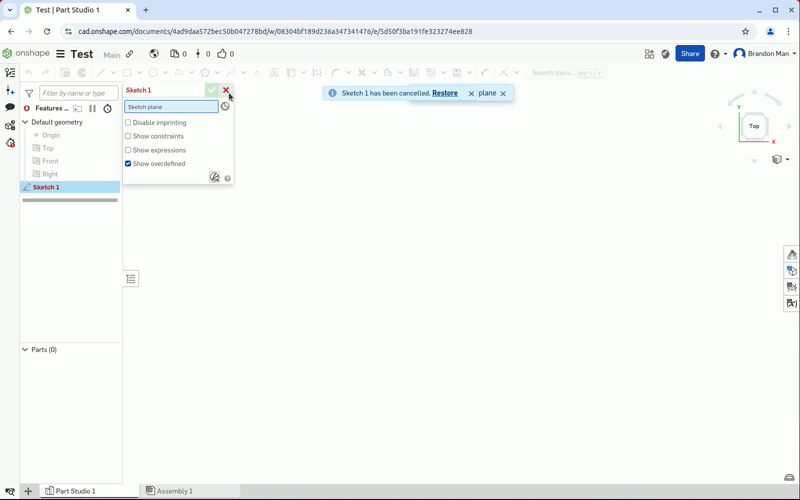
mouse_move(73, 150)
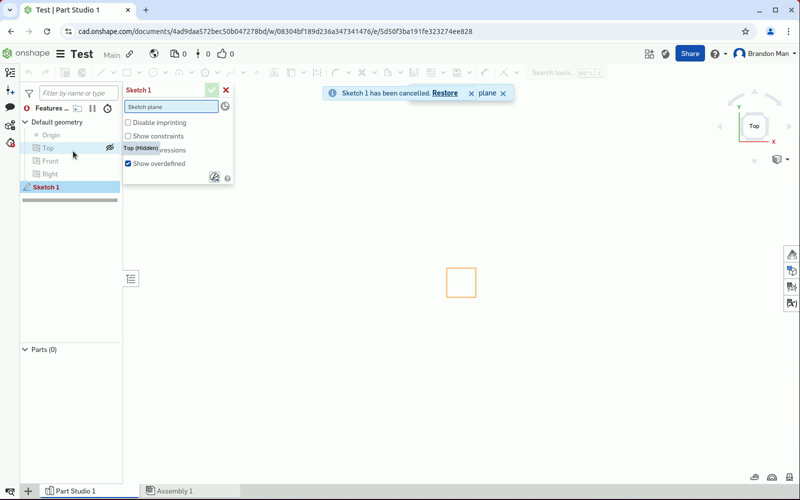
click(73, 150)
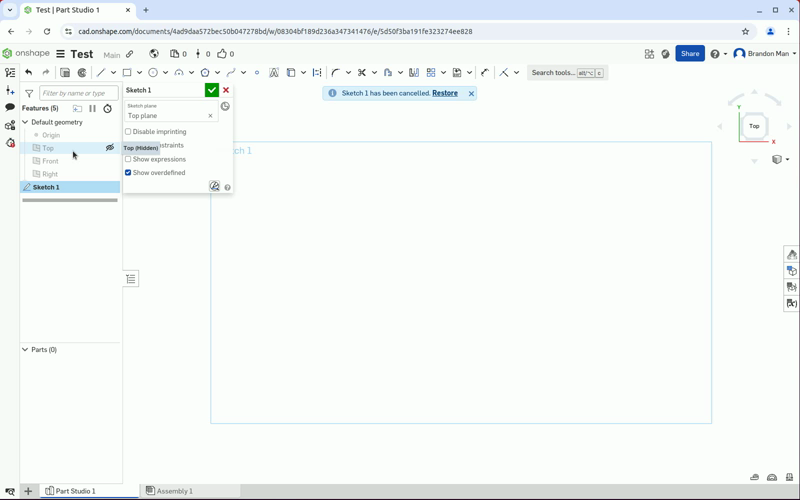
mouse_move(73, 352)
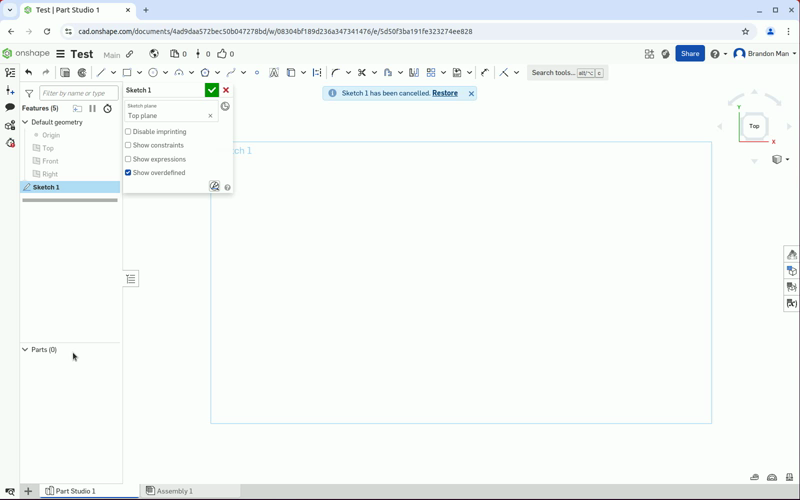
key(y)
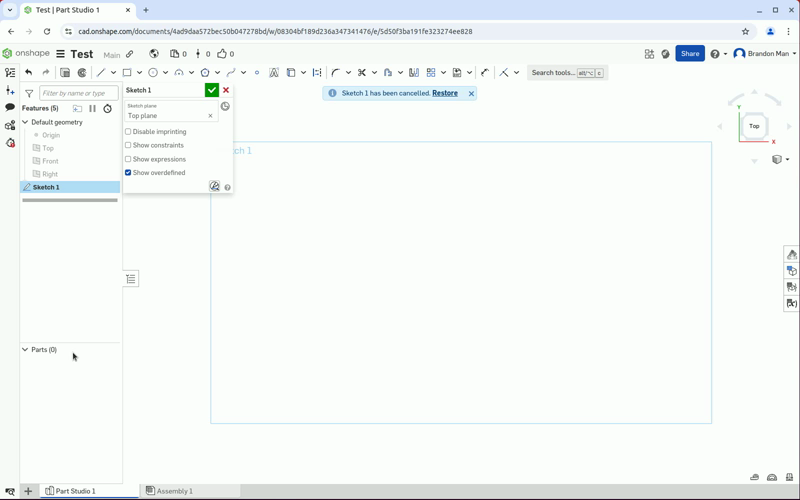
key(c)
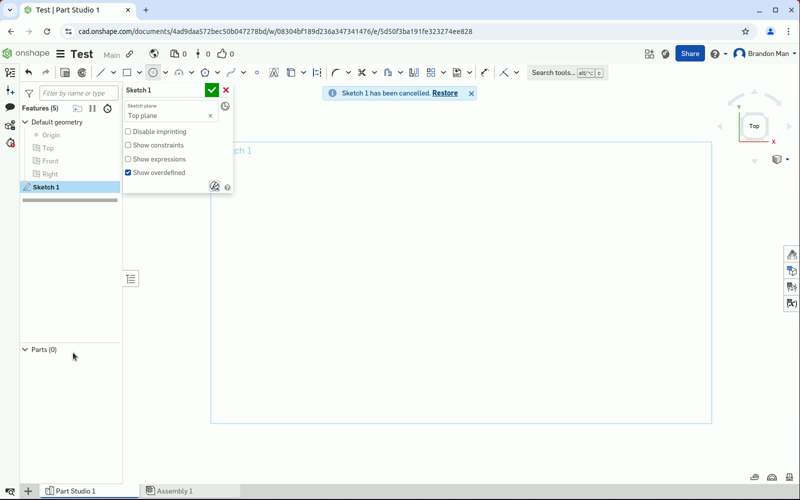
key_down(shift)
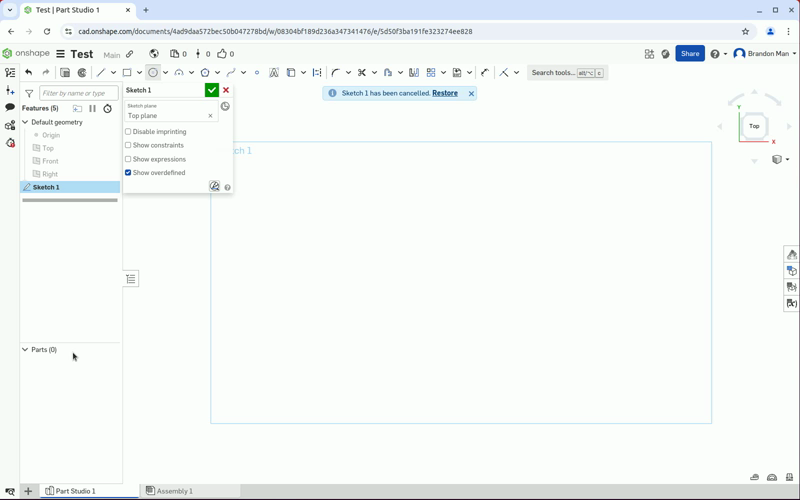
mouse_move(461, 282)
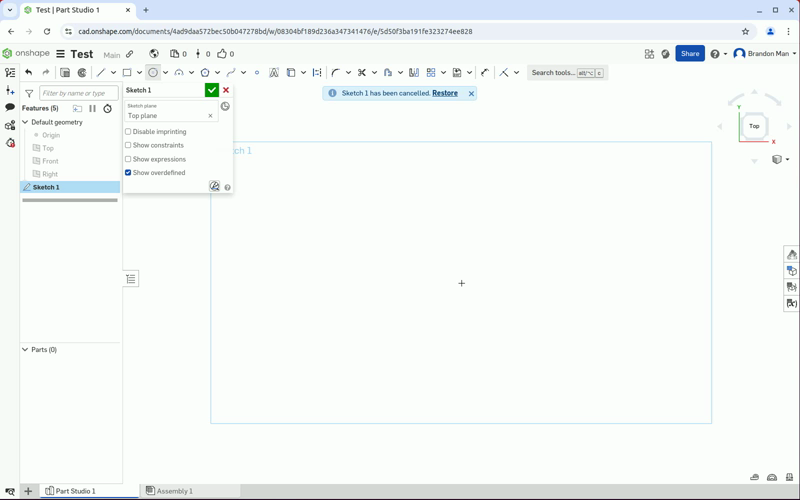
click(461, 282)
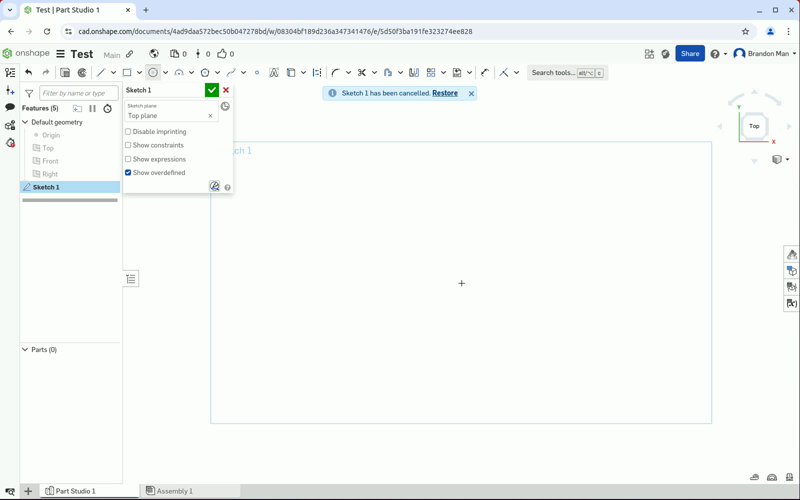
key_up(shift)
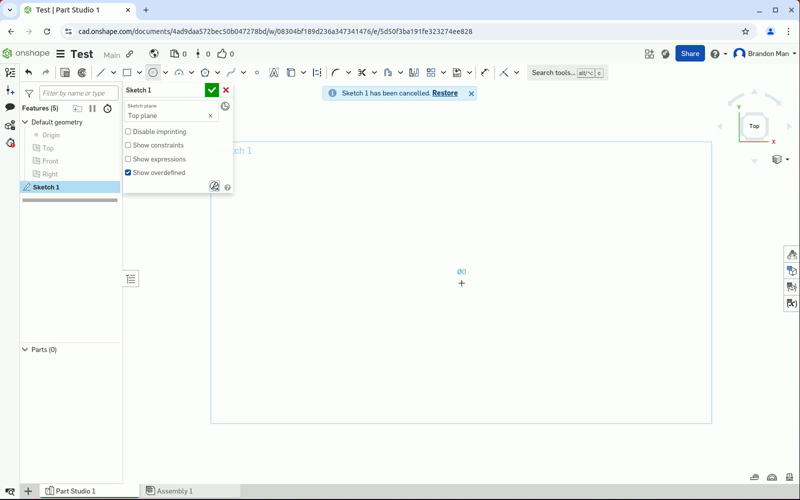
mouse_move(465, 282)
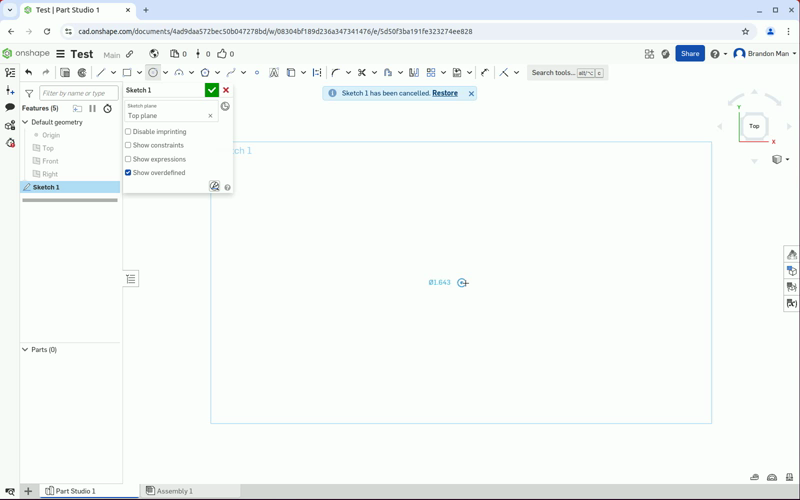
click(465, 282)
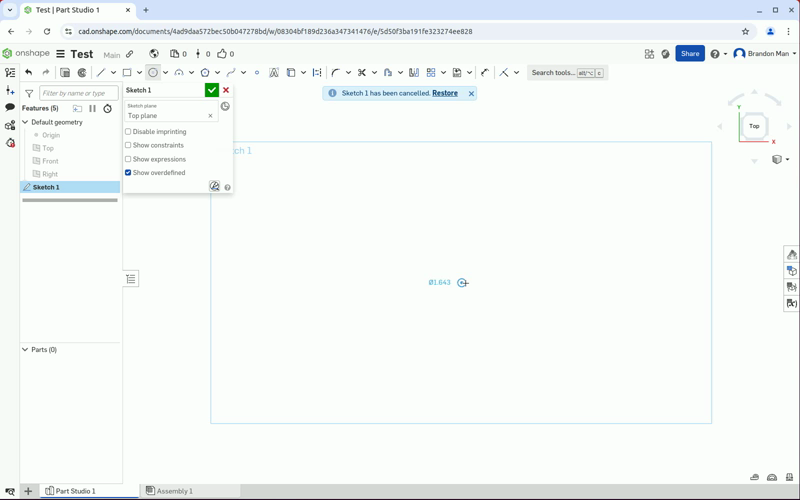
key(esc)
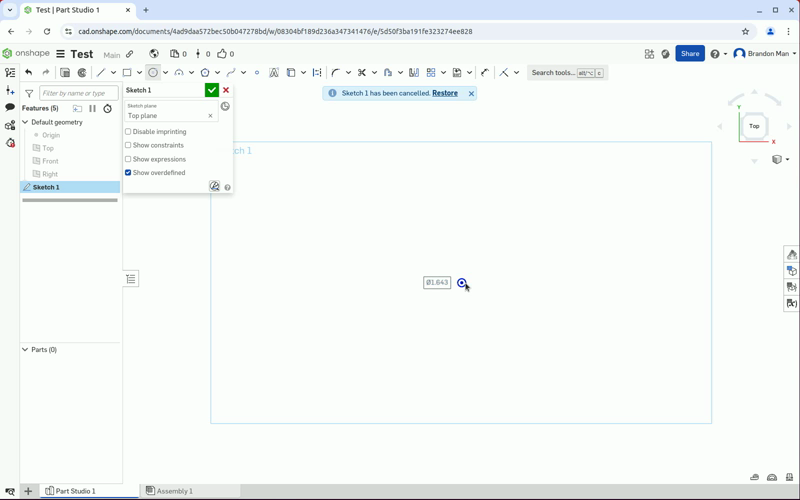
key(c)
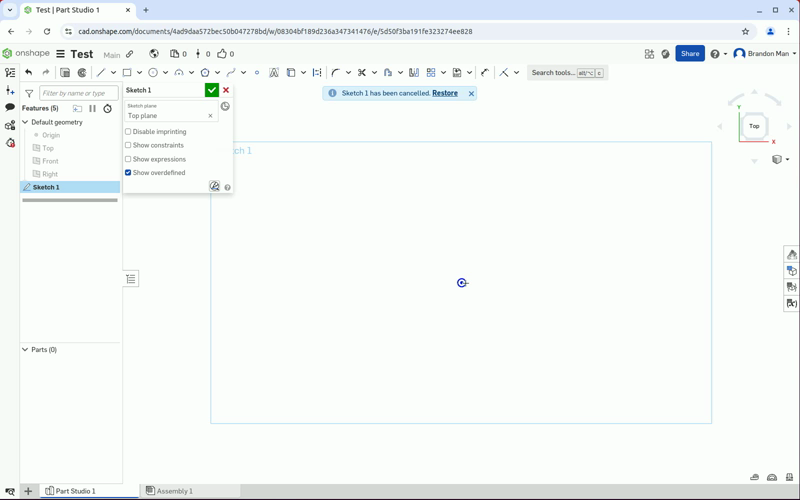
key_down(shift)
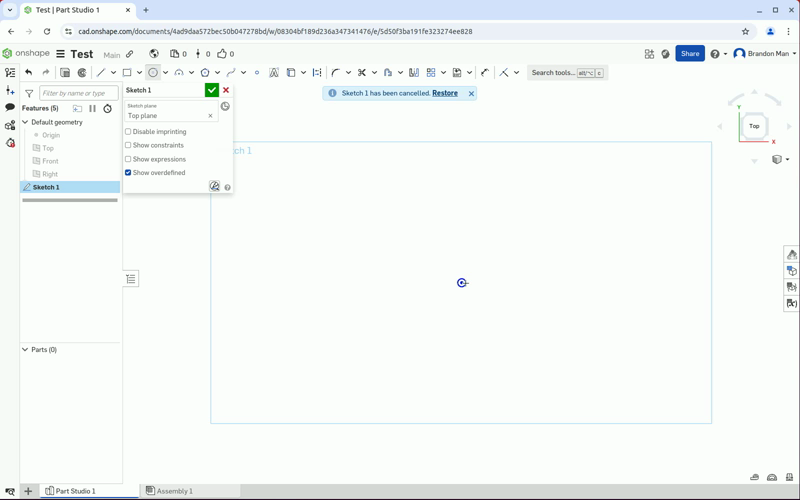
mouse_move(461, 282)
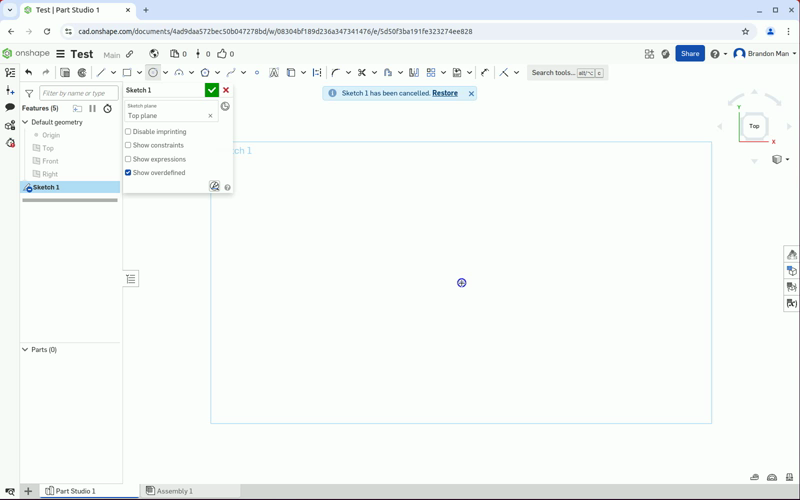
scroll(6)
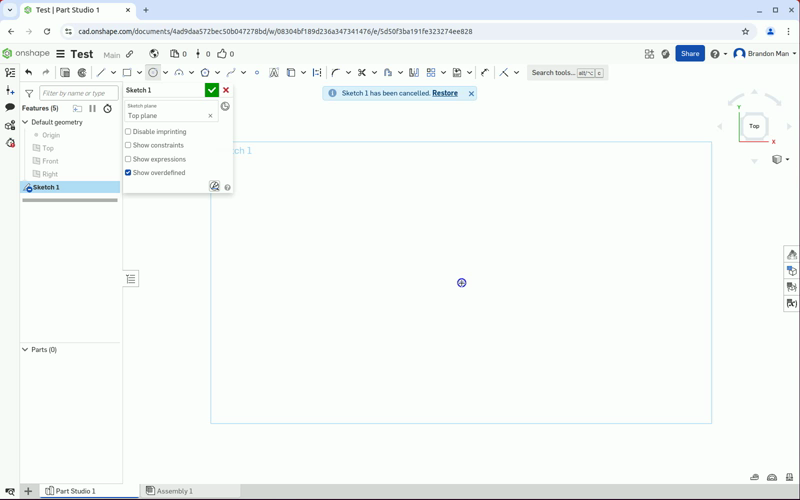
scroll(6)
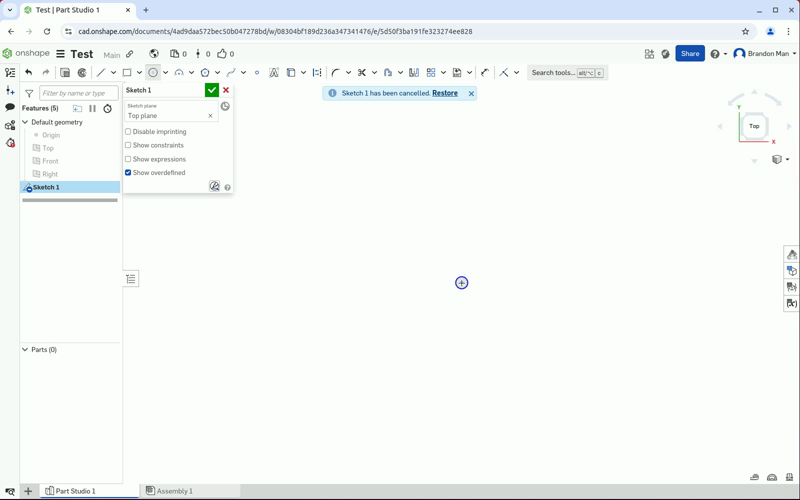
scroll(6)
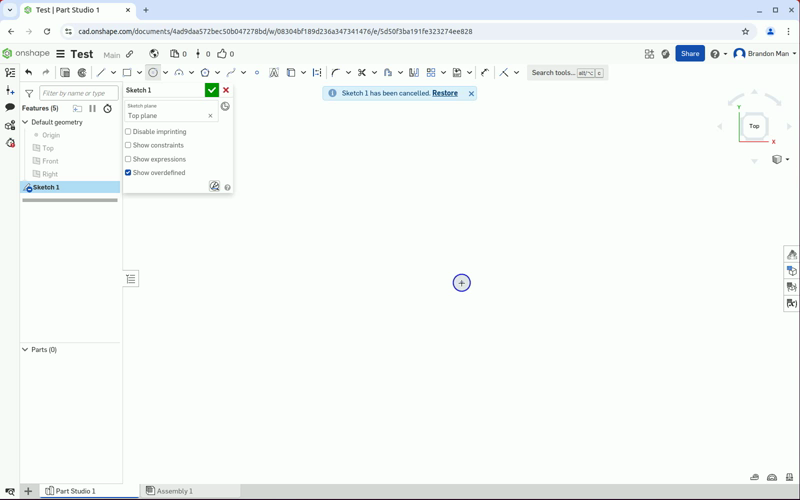
scroll(6)
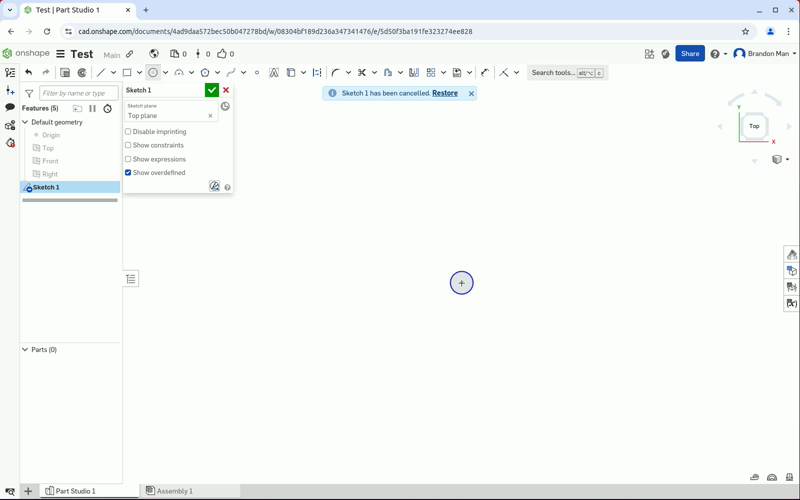
scroll(6)
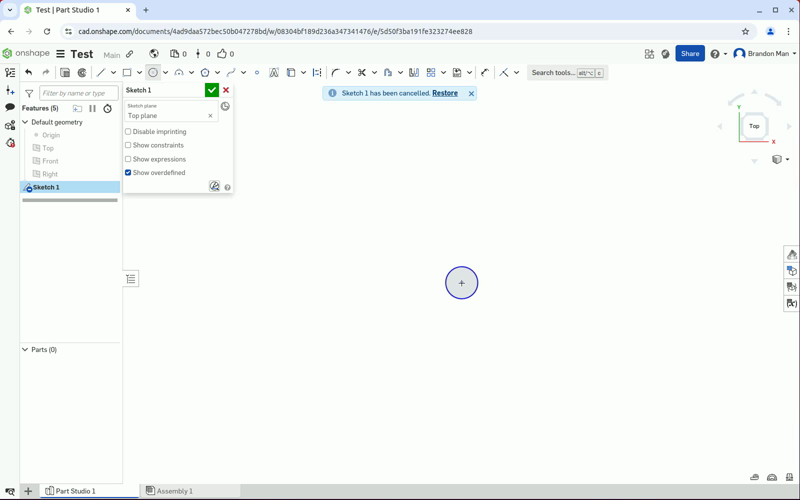
scroll(6)
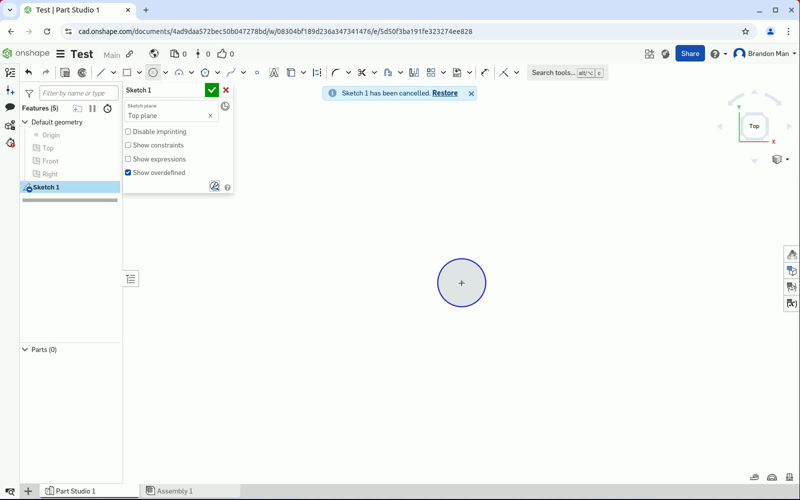
scroll(6)
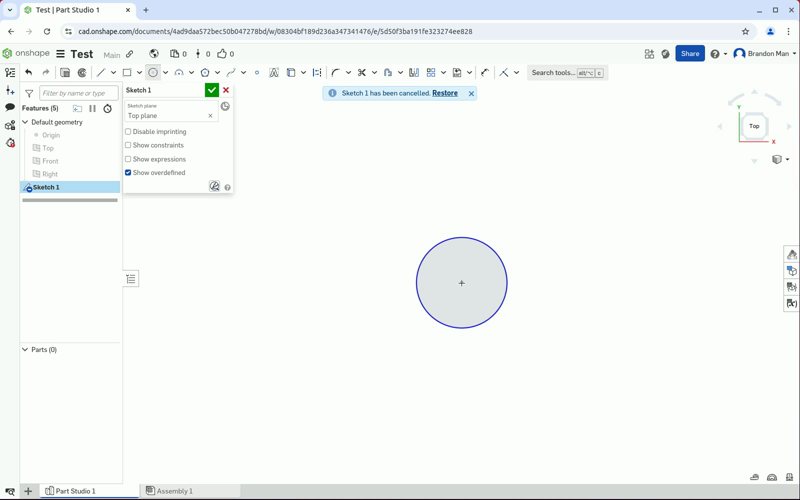
click(461, 282)
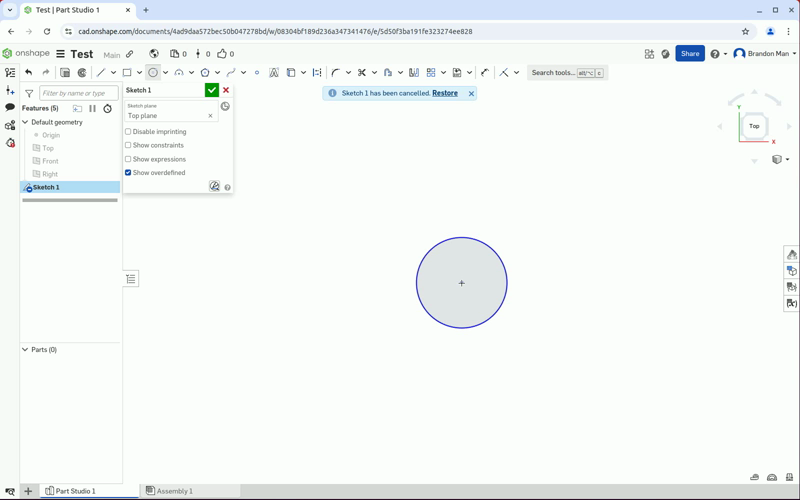
scroll(-6)
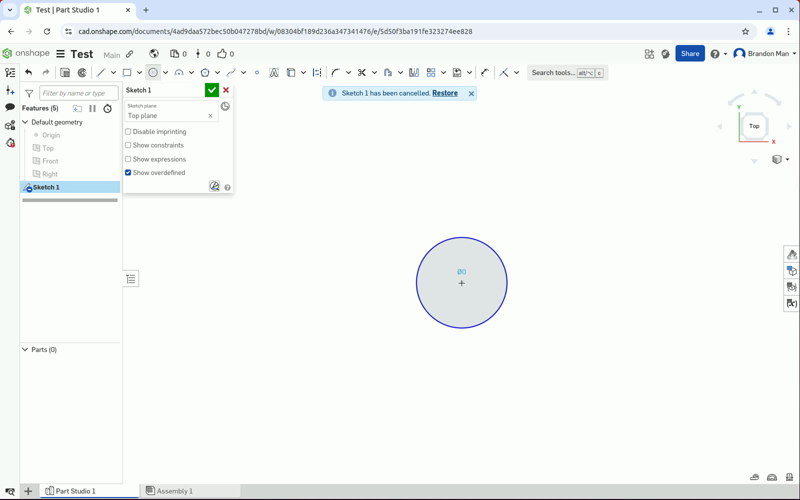
scroll(-6)
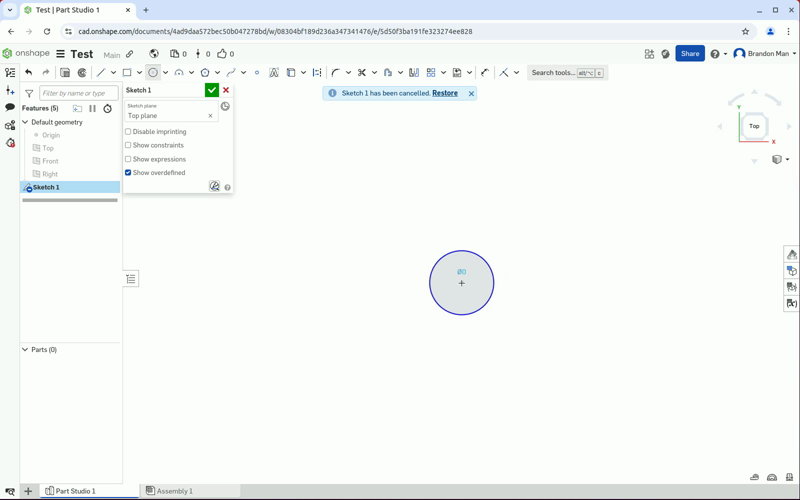
scroll(-6)
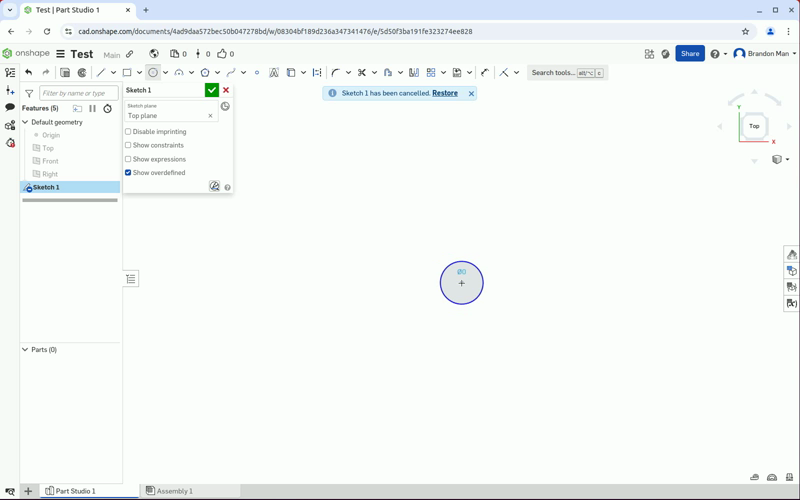
scroll(-6)
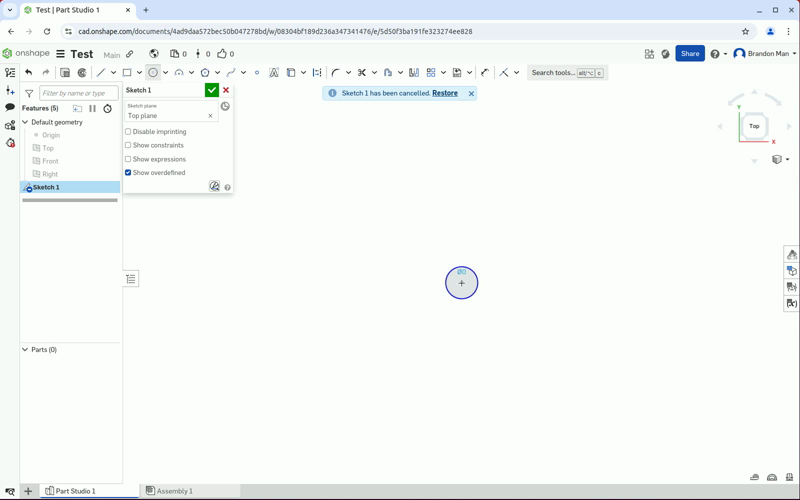
scroll(-6)
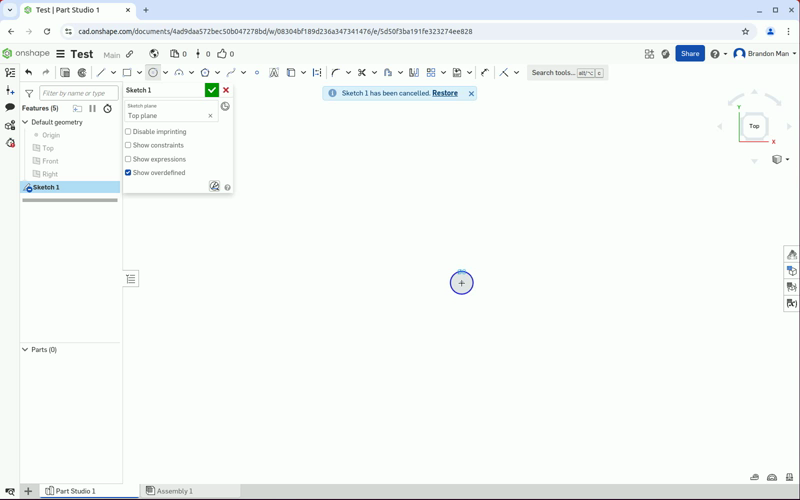
scroll(-6)
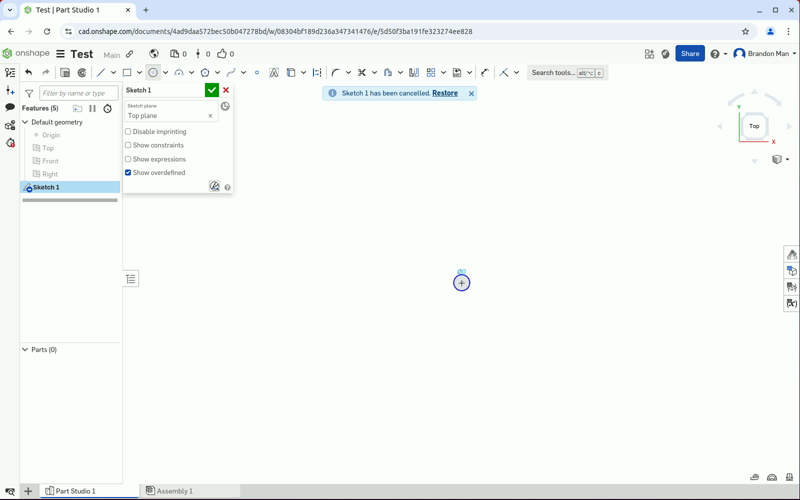
scroll(-6)
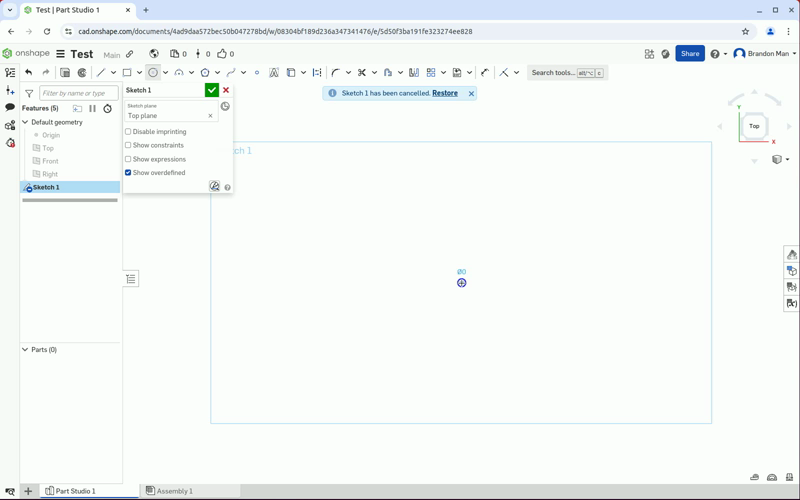
key_up(shift)
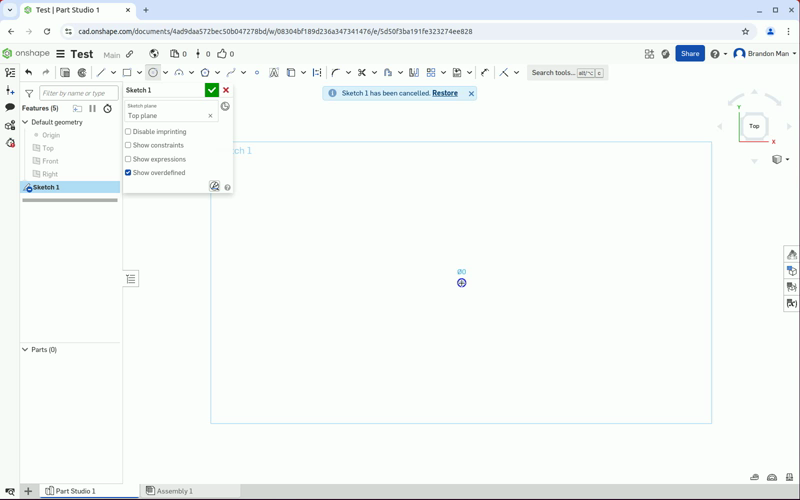
mouse_move(464, 282)
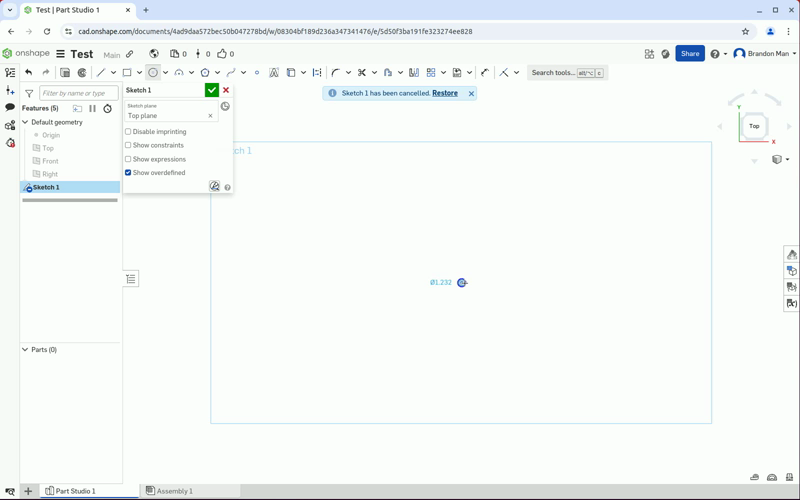
scroll(6)
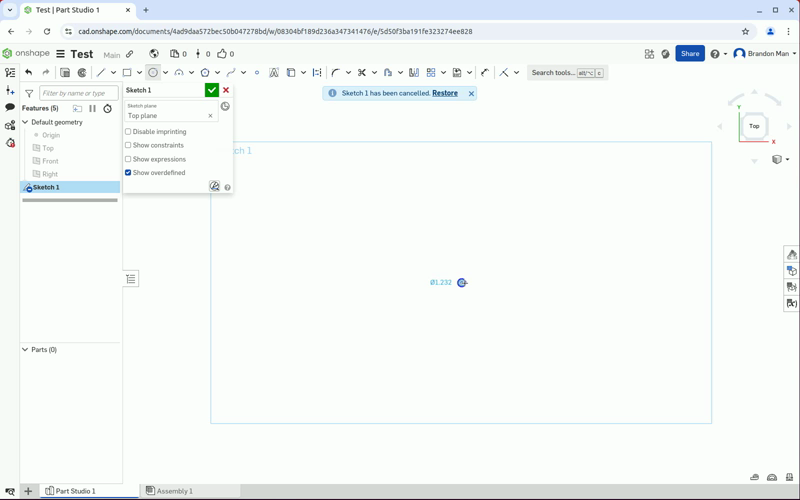
scroll(6)
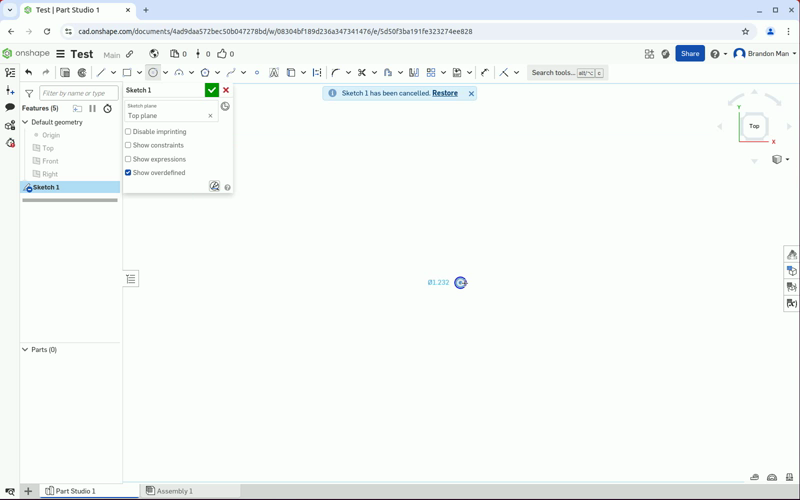
scroll(6)
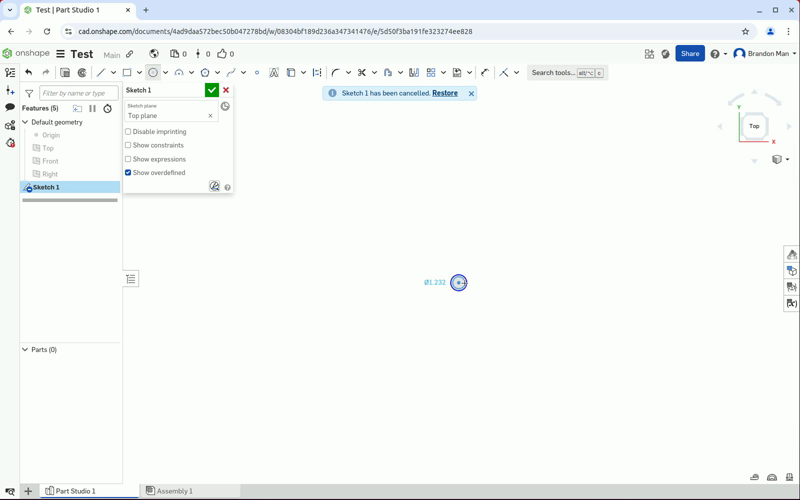
scroll(6)
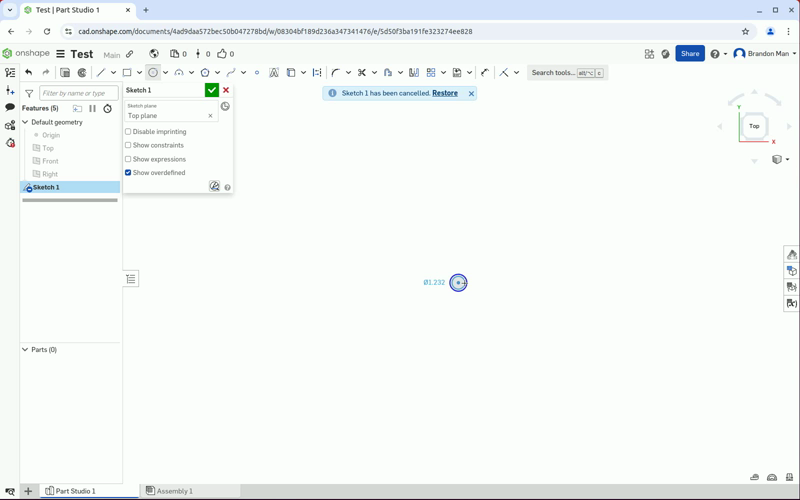
scroll(6)
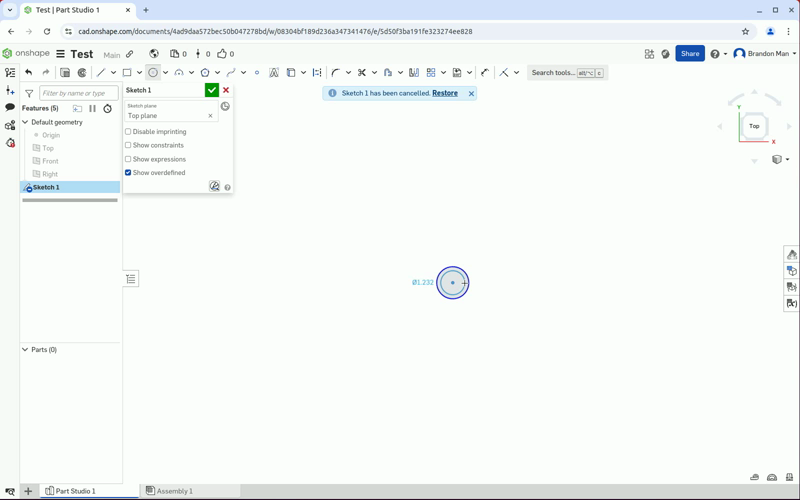
scroll(6)
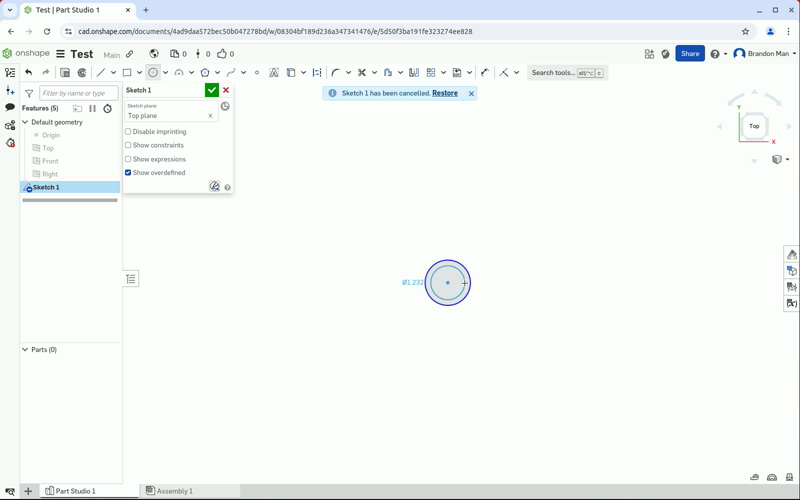
scroll(6)
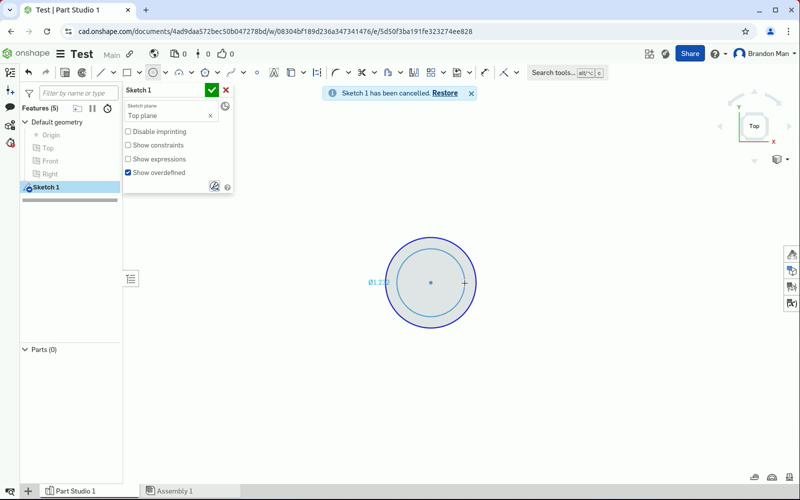
click(464, 282)
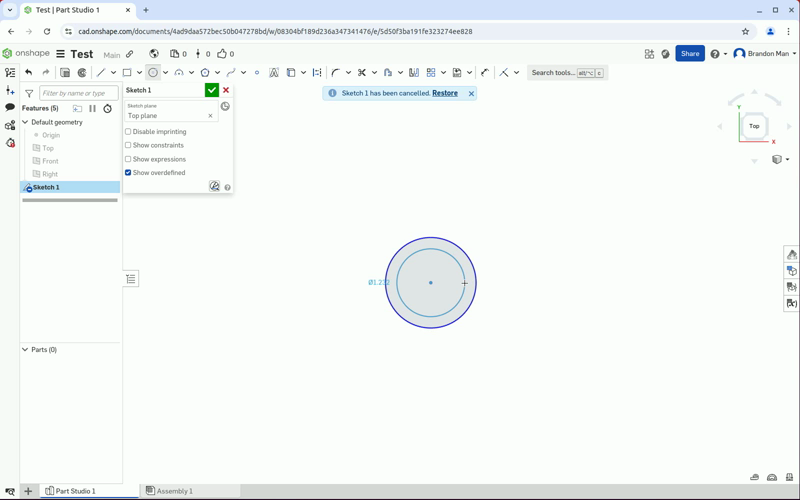
scroll(-6)
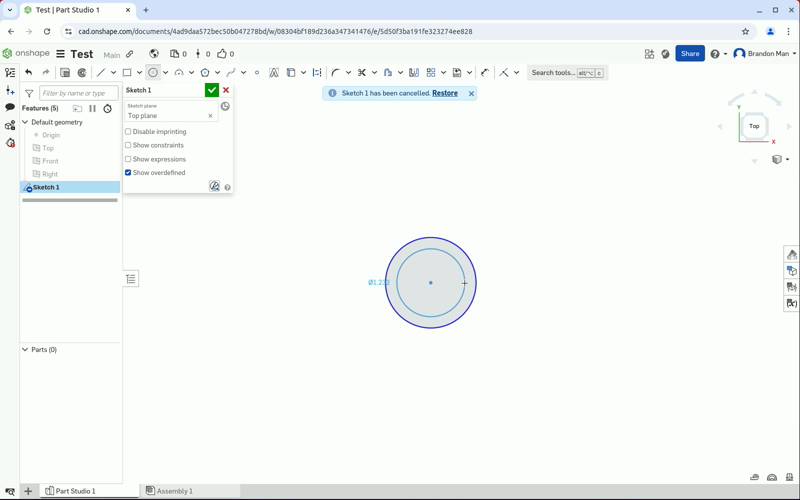
scroll(-6)
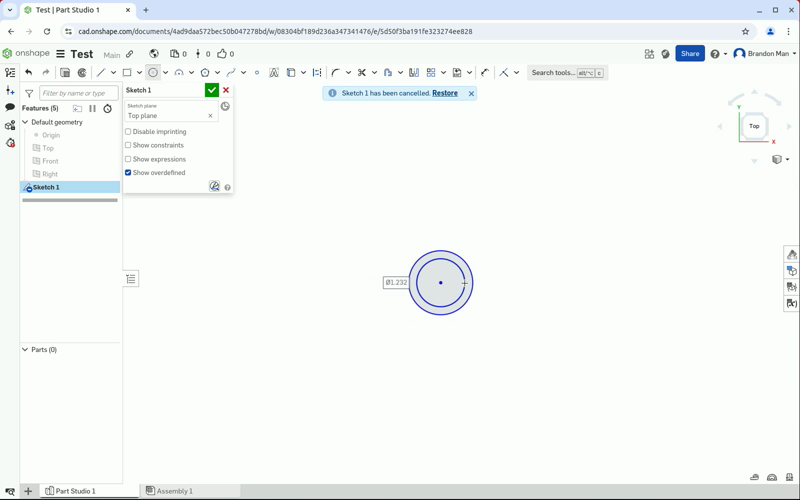
scroll(-6)
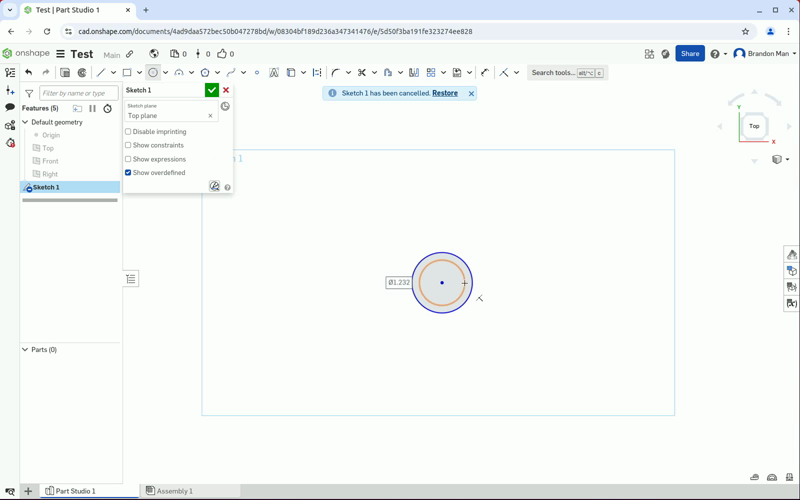
scroll(-6)
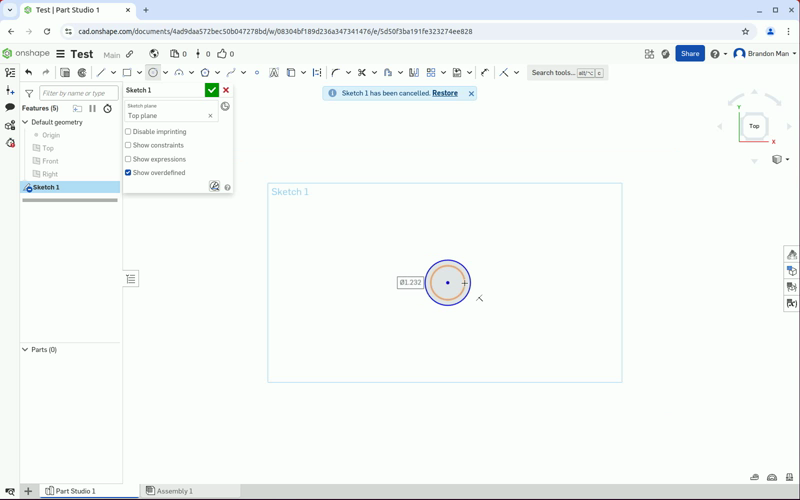
scroll(-6)
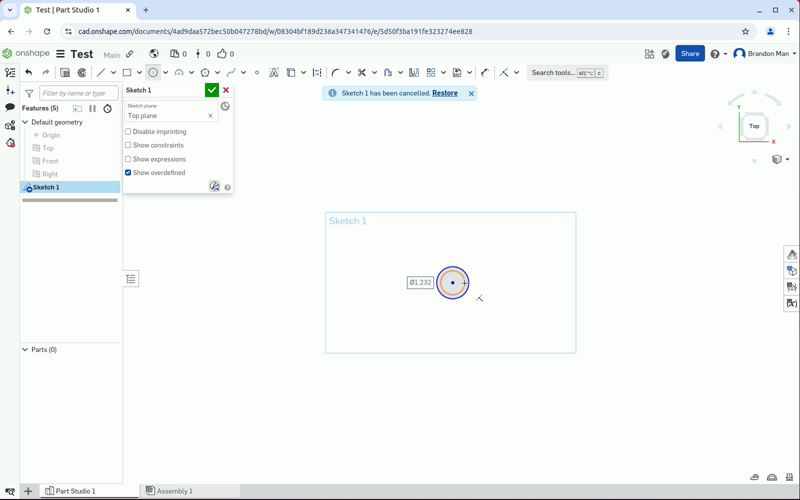
scroll(-6)
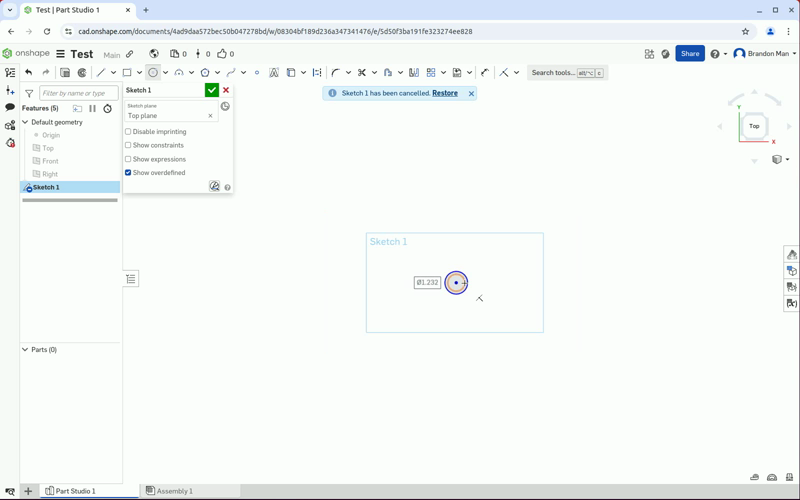
scroll(-6)
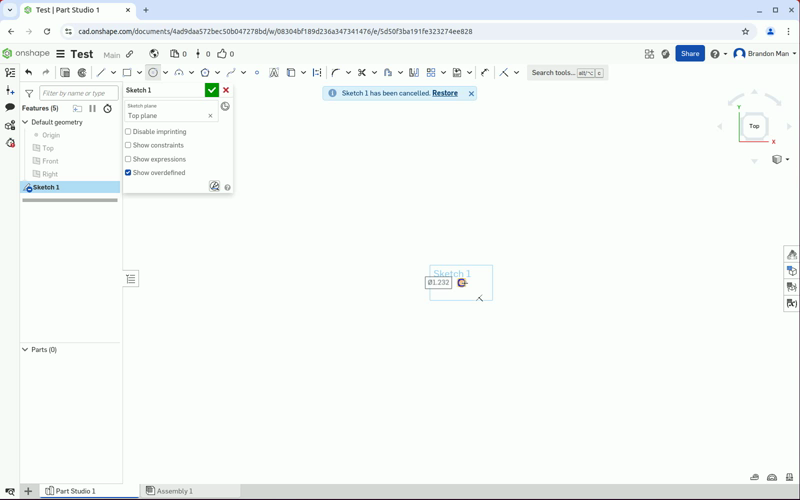
key(esc)
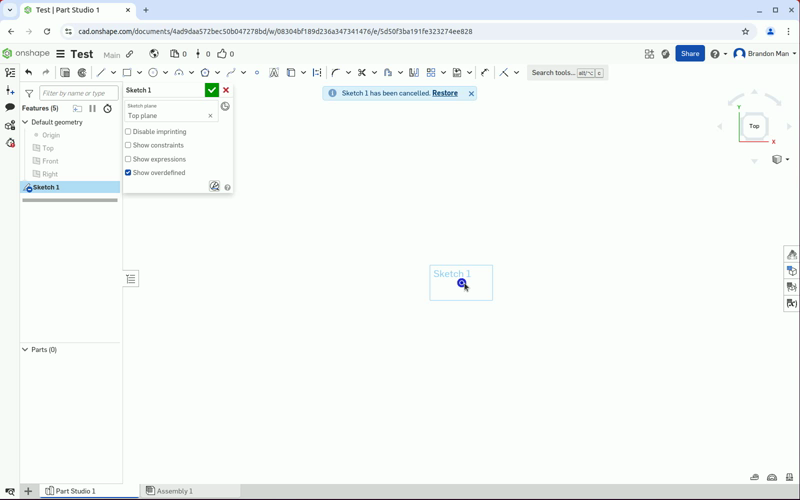
mouse_move(460, 285)
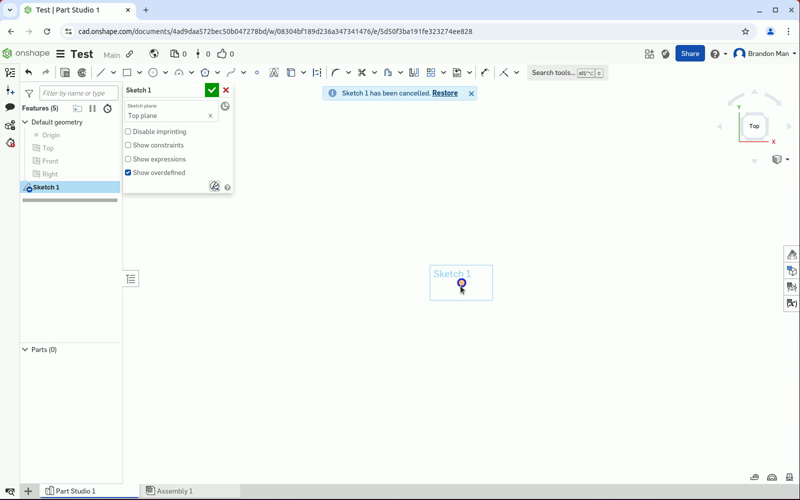
scroll(6)
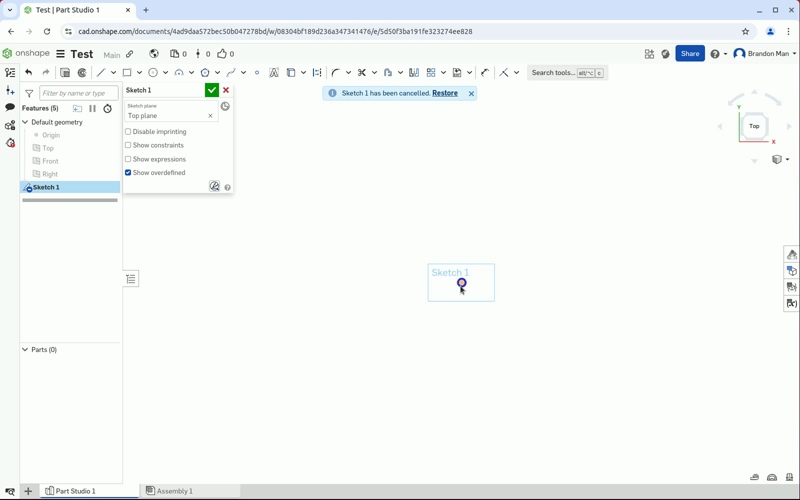
scroll(6)
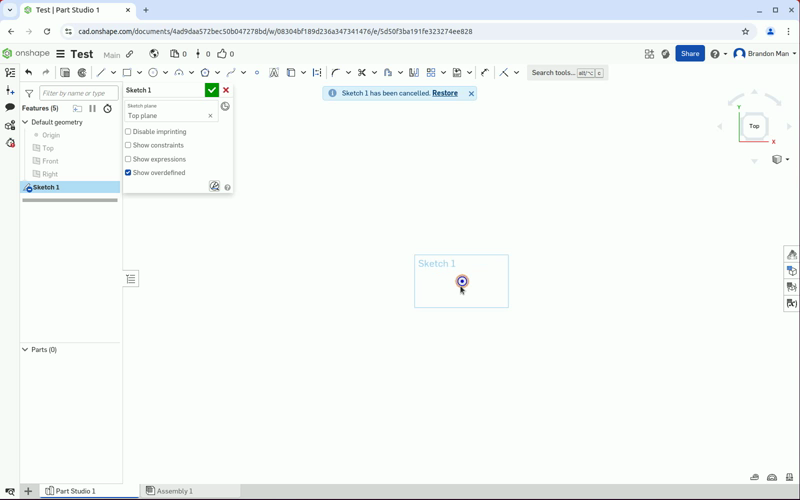
scroll(6)
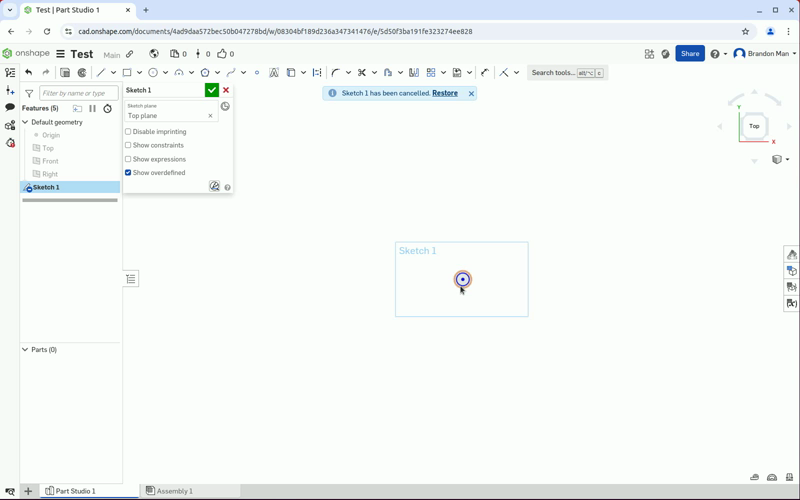
scroll(6)
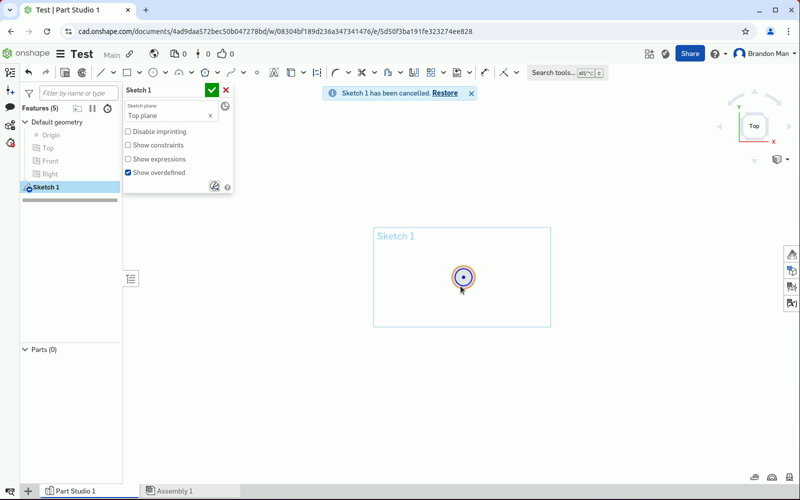
scroll(6)
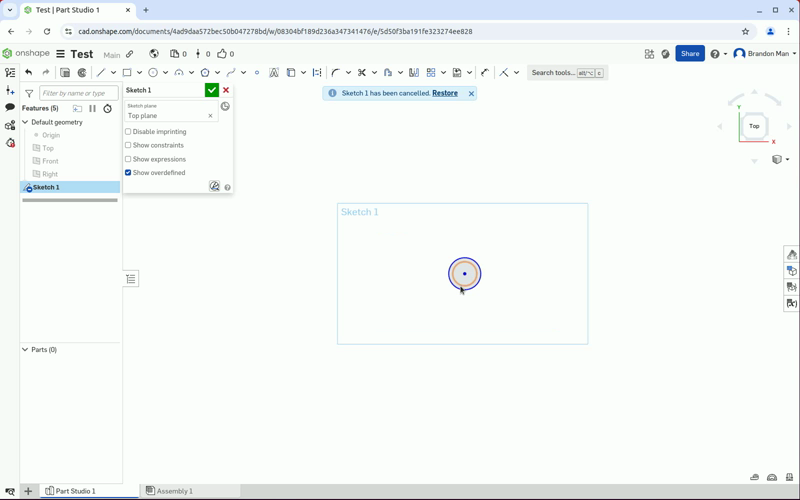
scroll(6)
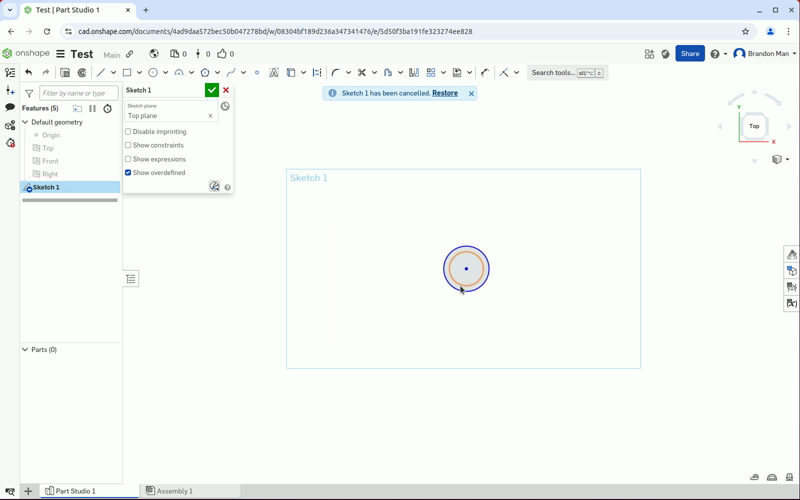
scroll(6)
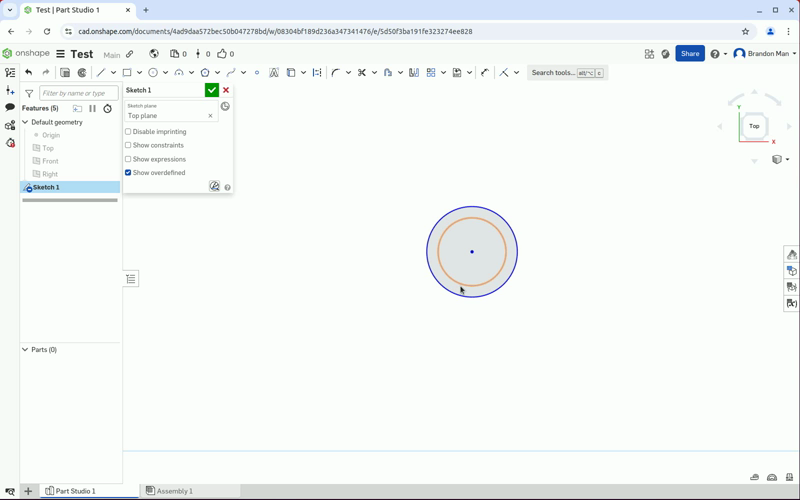
click(460, 285)
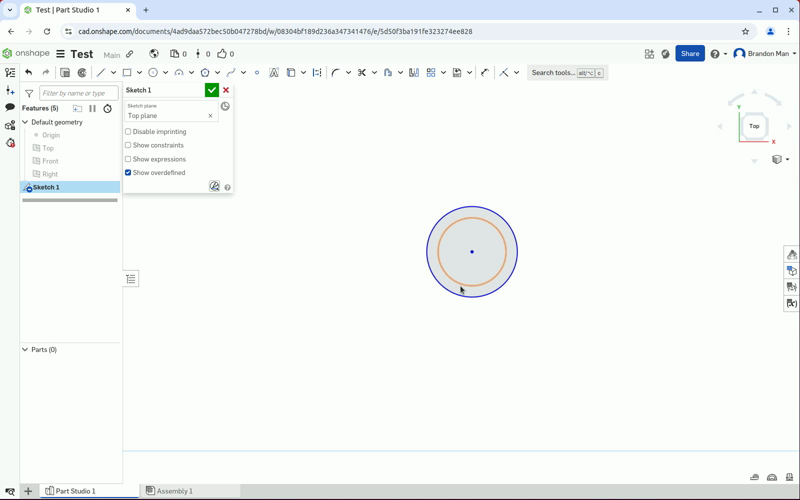
scroll(-6)
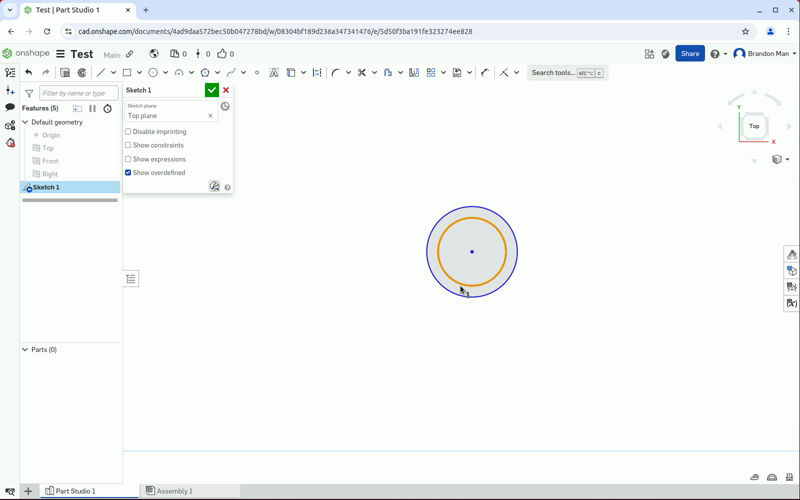
scroll(-6)
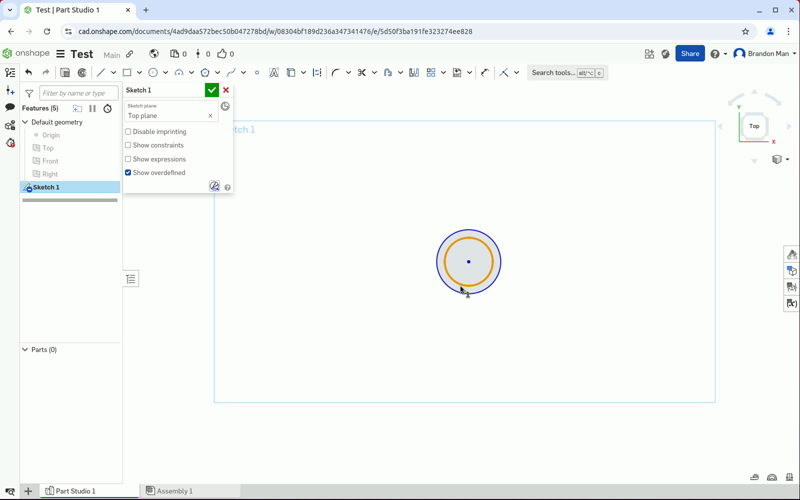
scroll(-6)
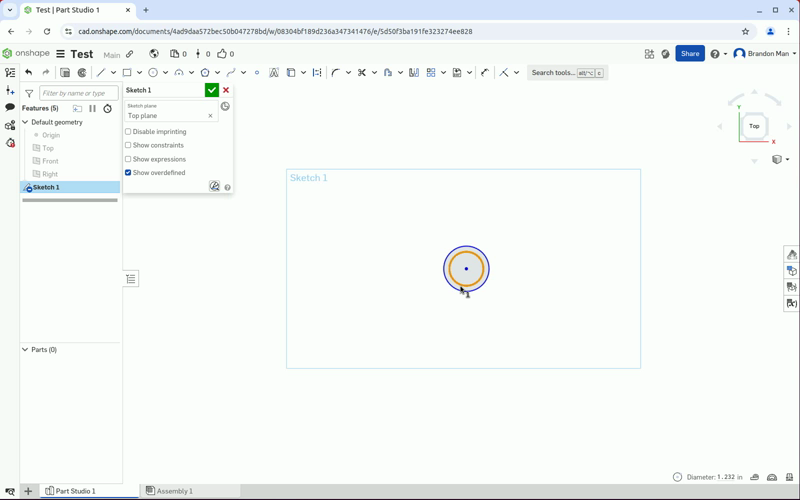
scroll(-6)
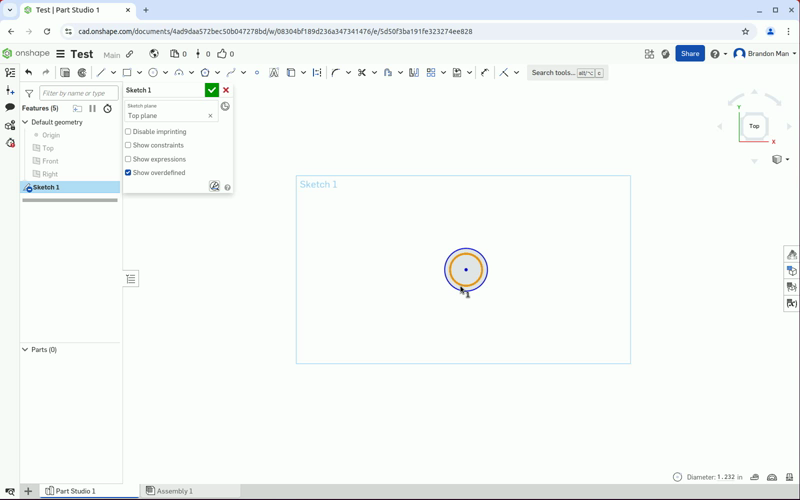
scroll(-6)
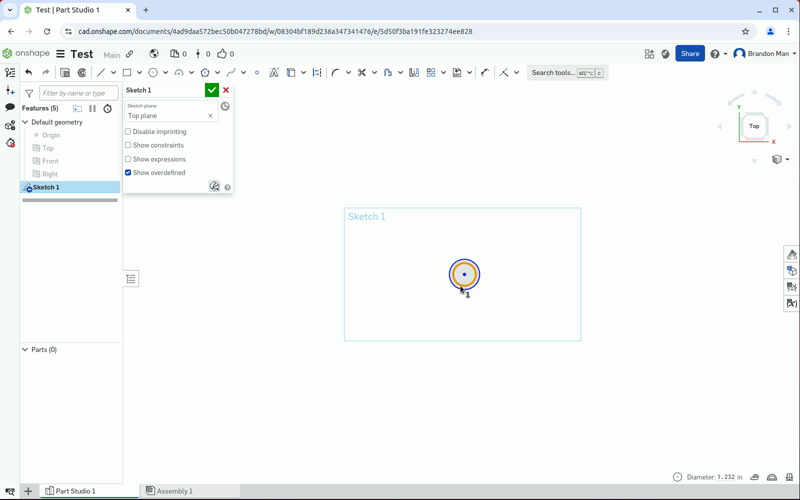
scroll(-6)
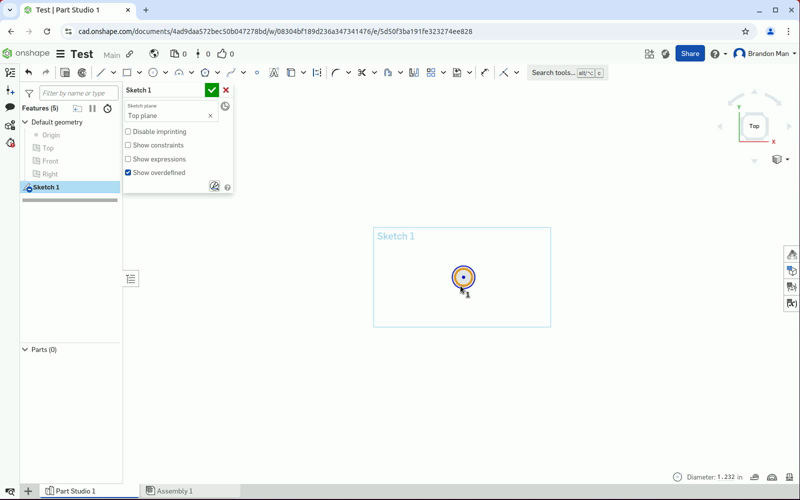
scroll(-6)
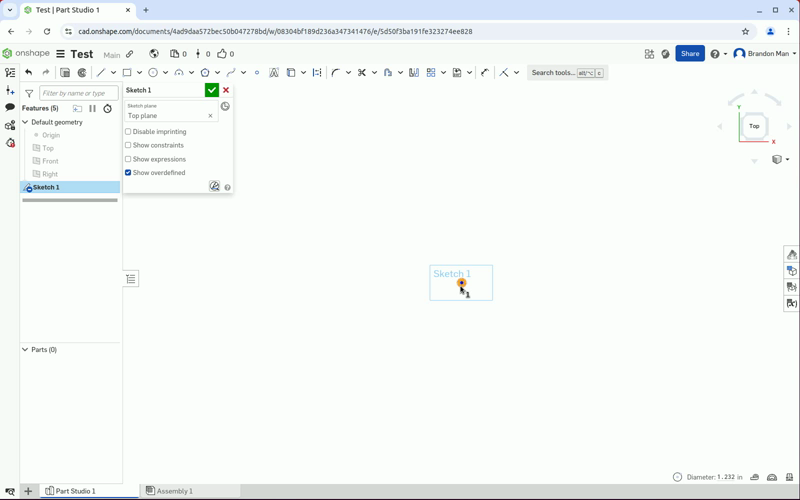
mouse_move(73, 352)
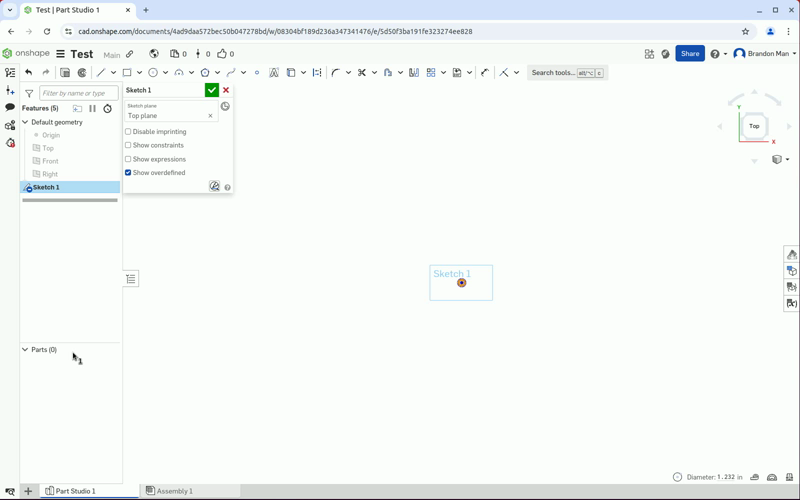
key(shift+y)
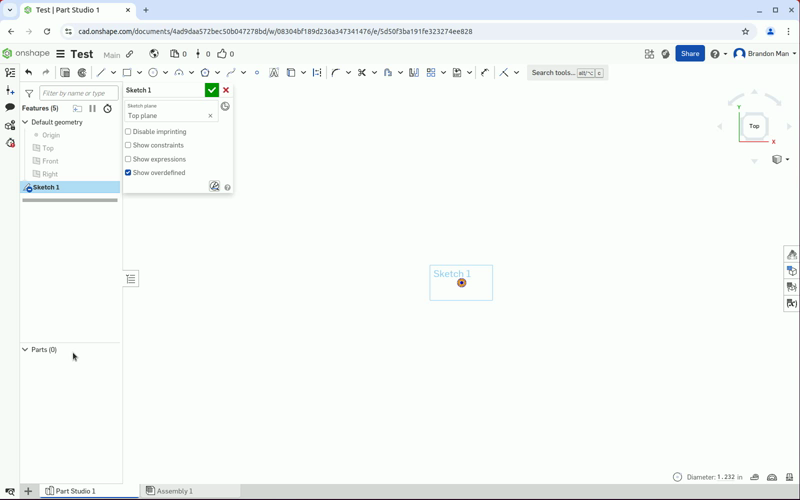
key(shift+e)
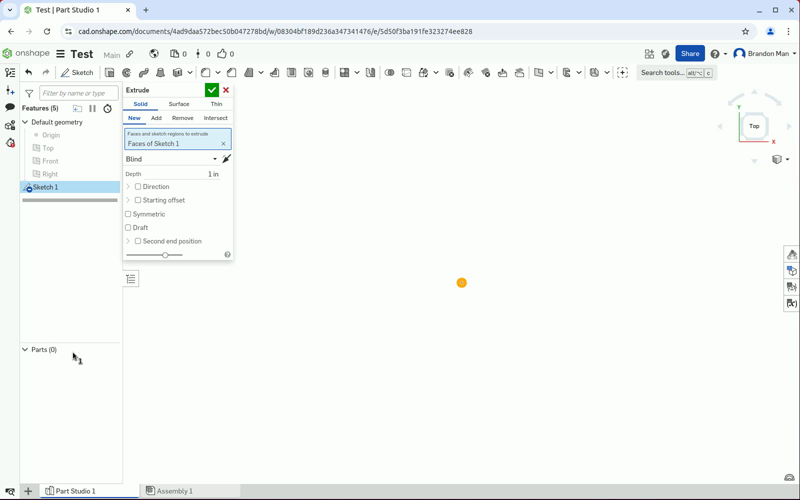
mouse_move(143, 106)
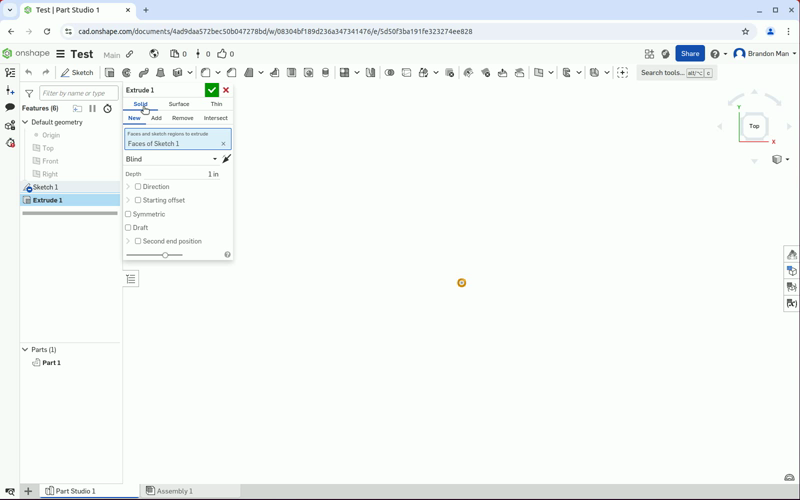
click(143, 106)
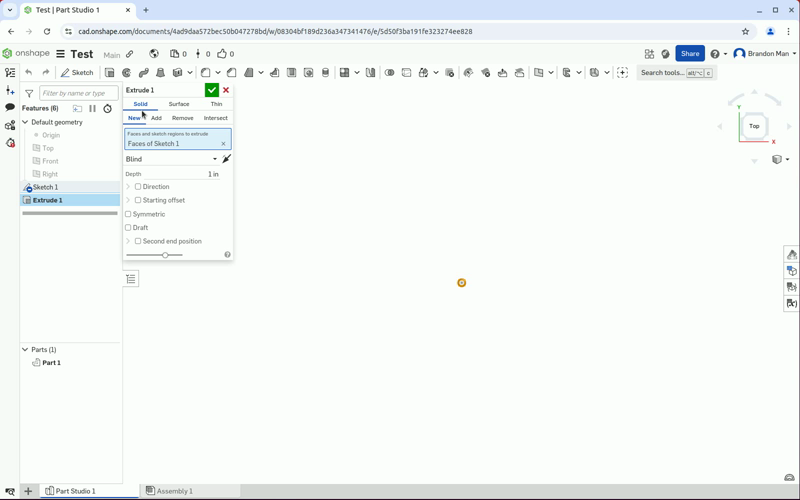
mouse_move(137, 120)
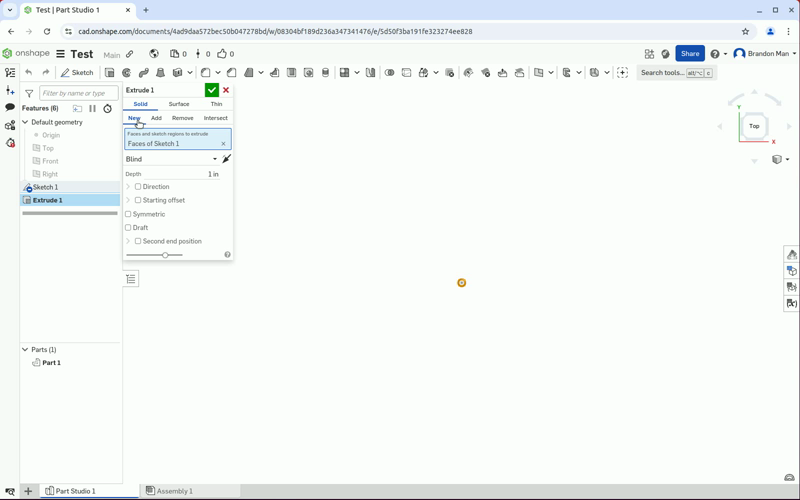
click(137, 120)
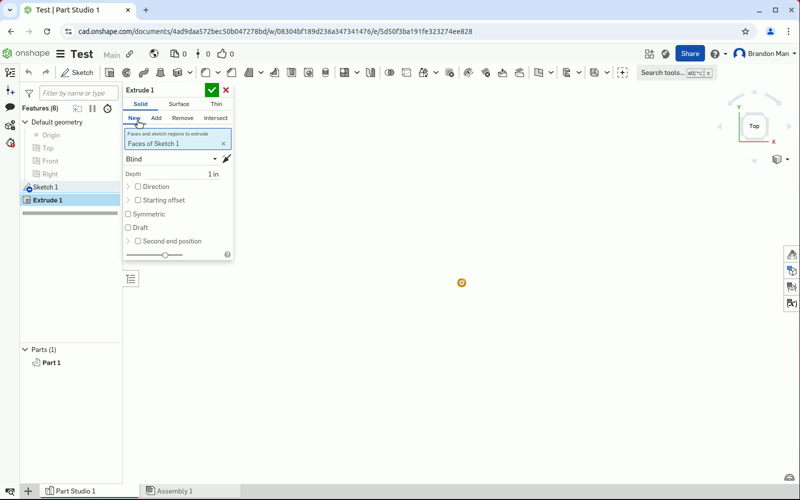
key(tab, 4)
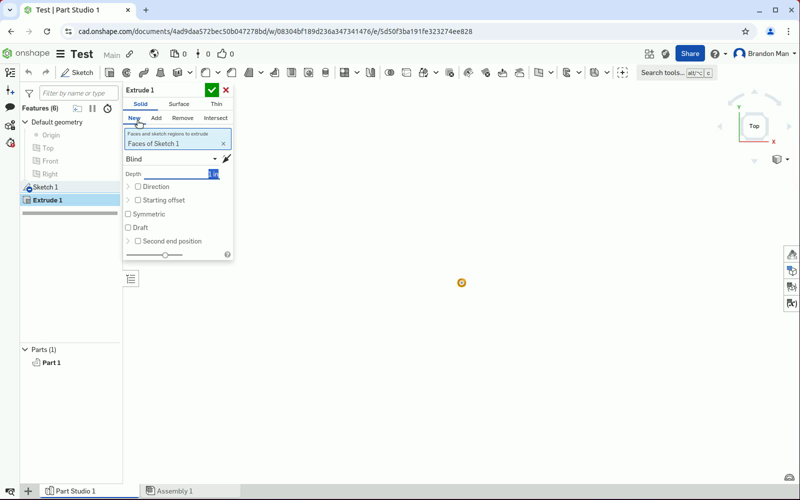
text(23.108)
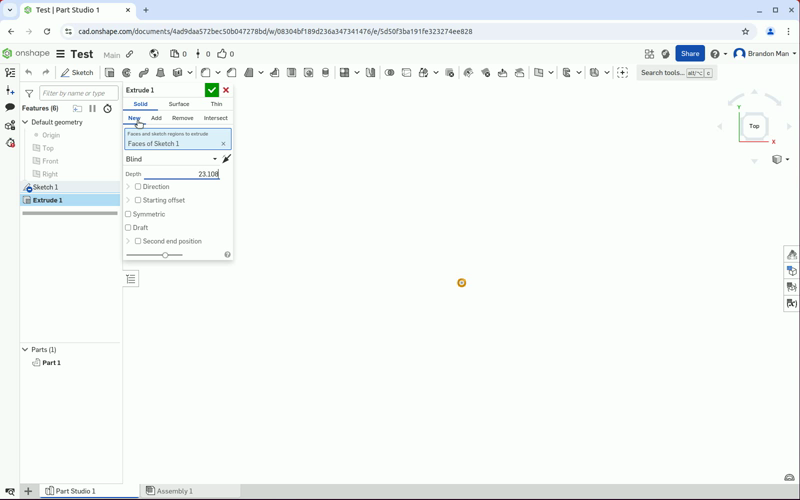
key(tab, 3)
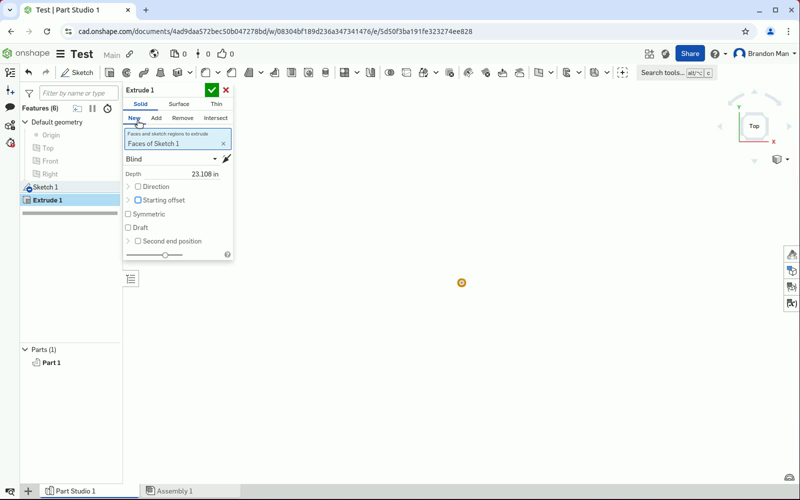
key(tab, 2)
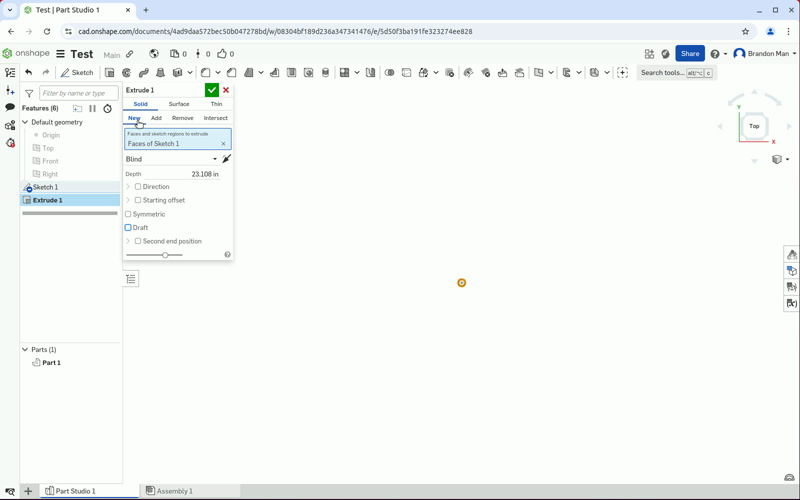
key(space)
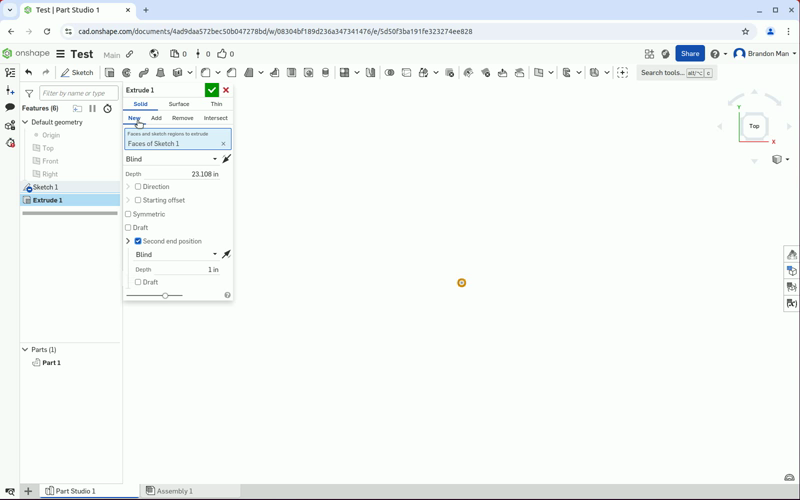
key(tab, 3)
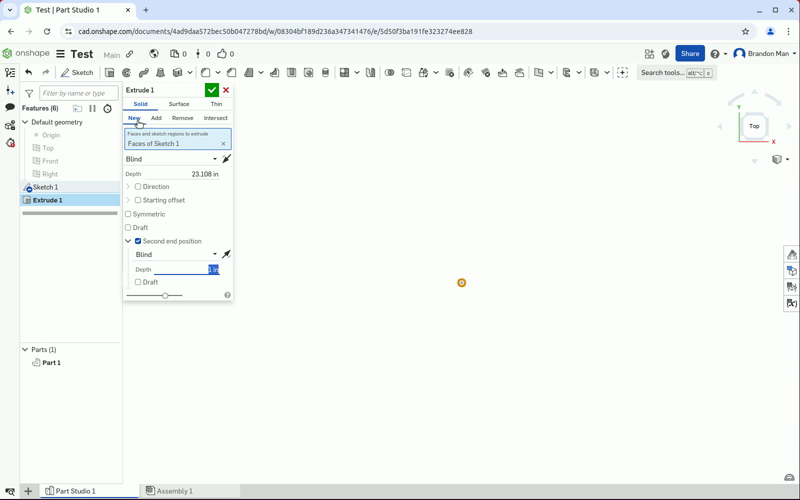
text(18.535)
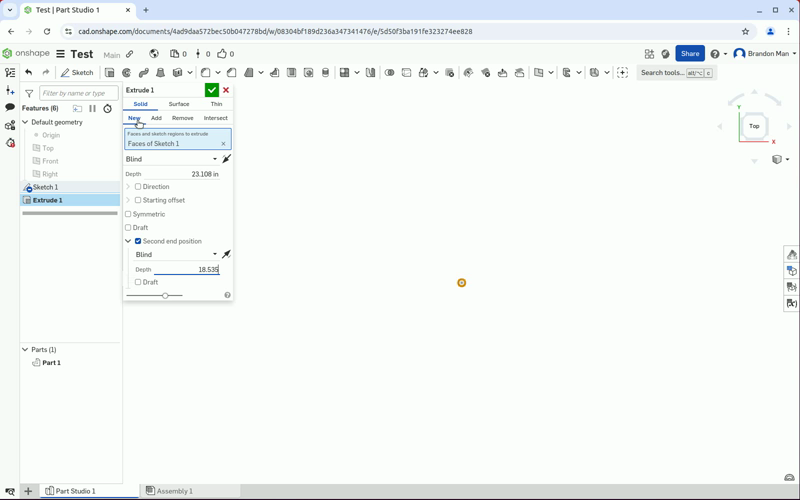
key(enter)
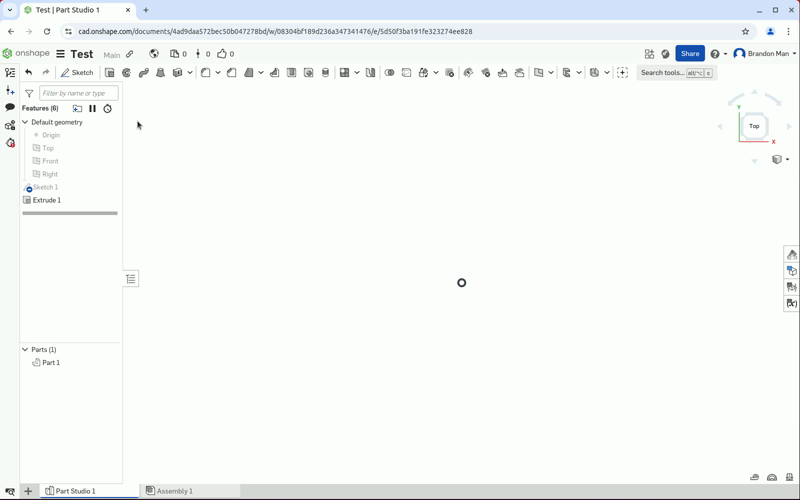
key(shift+h)
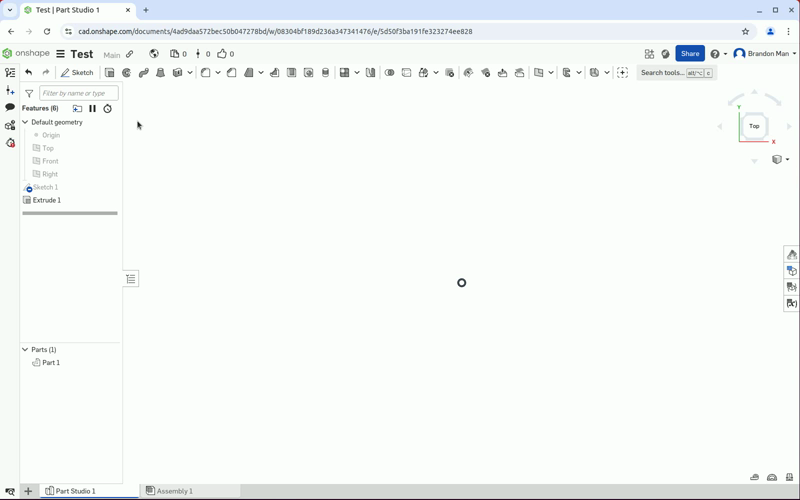
key(shift+h)
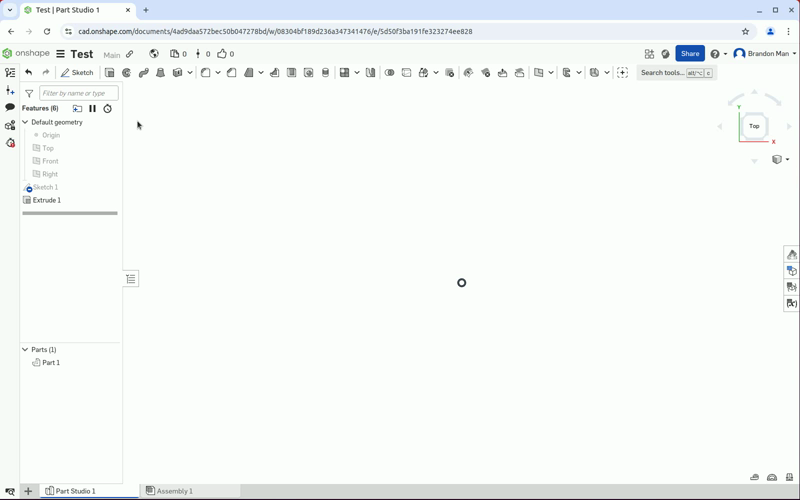
mouse_move(73, 189)
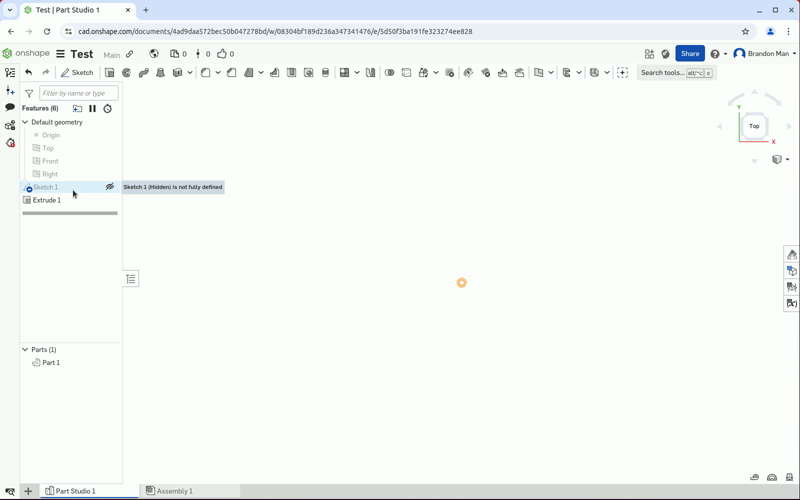
click(73, 189)
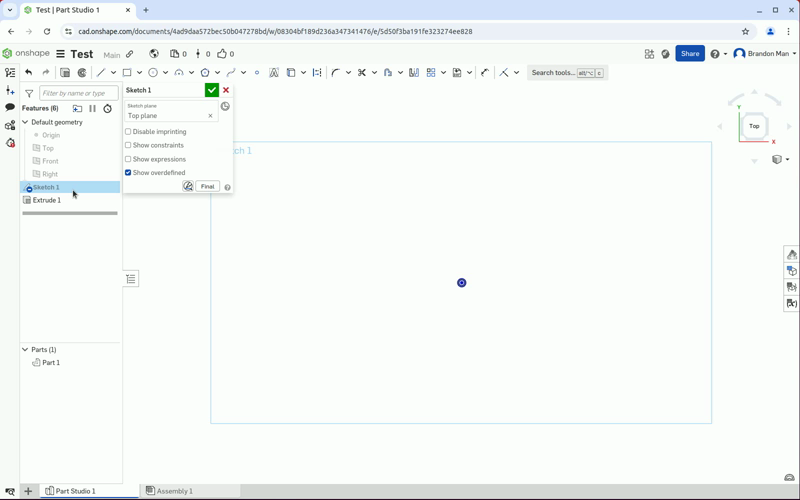
mouse_move(229, 92)
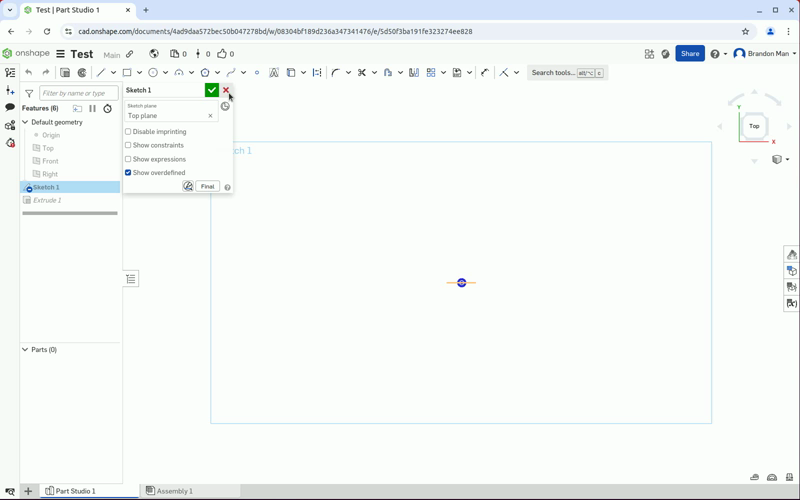
click(229, 92)
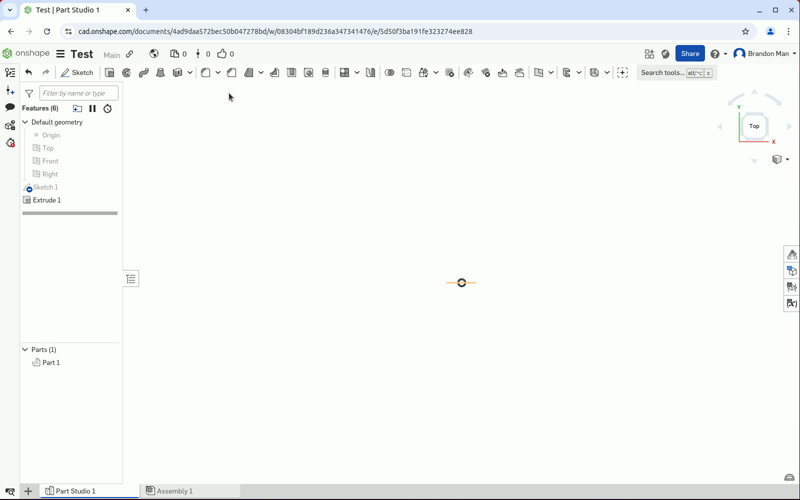
mouse_move(73, 352)
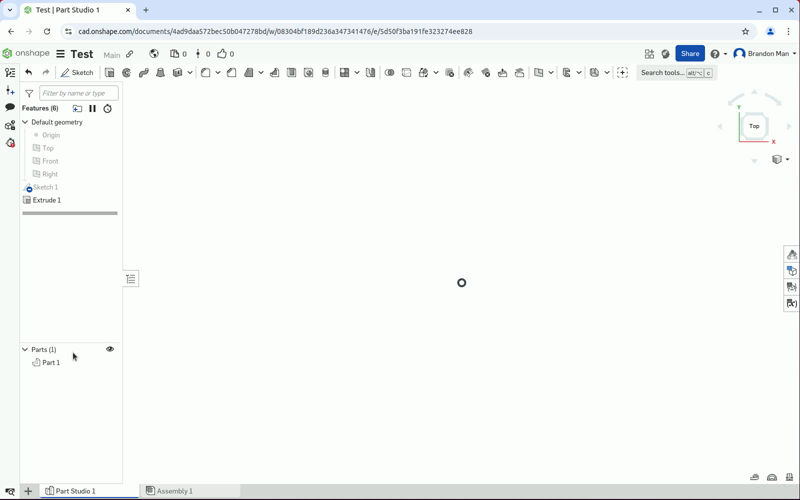
key(y)
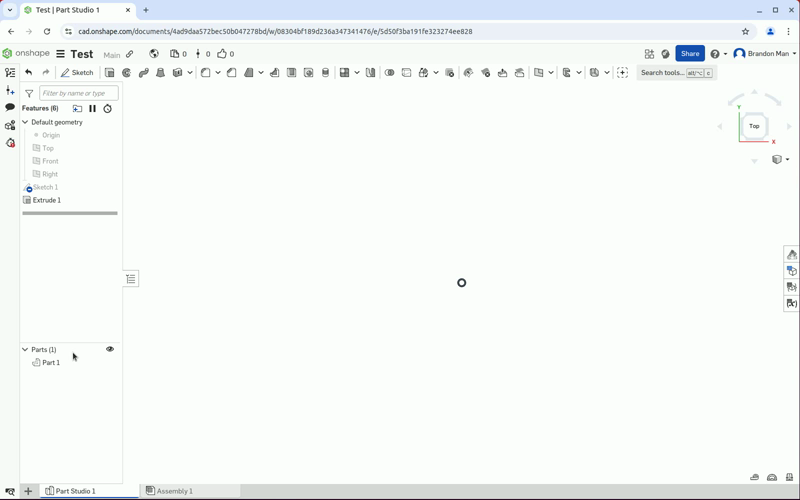
key(shift+p)
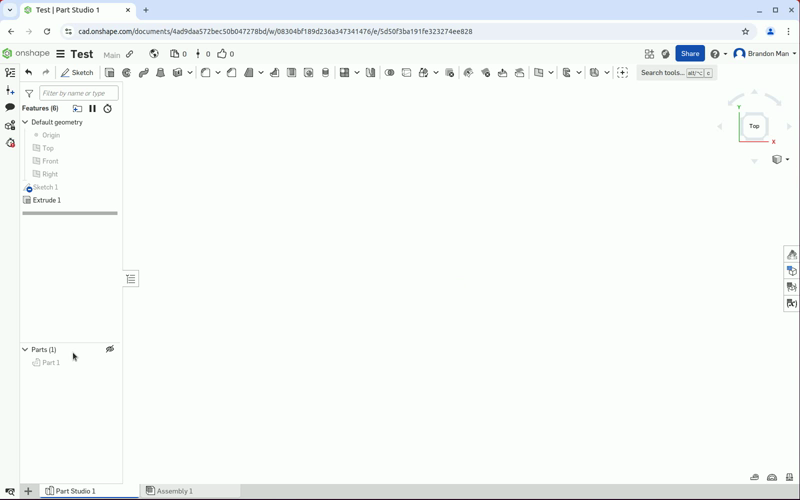
key(space)
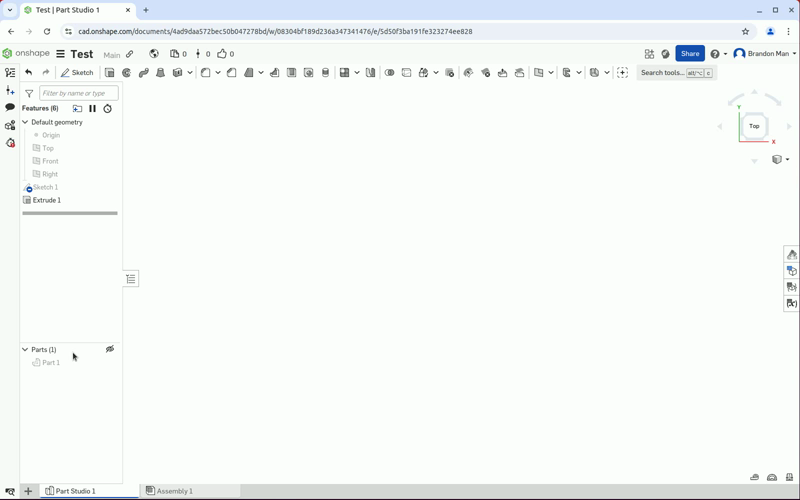
key_down(shift)
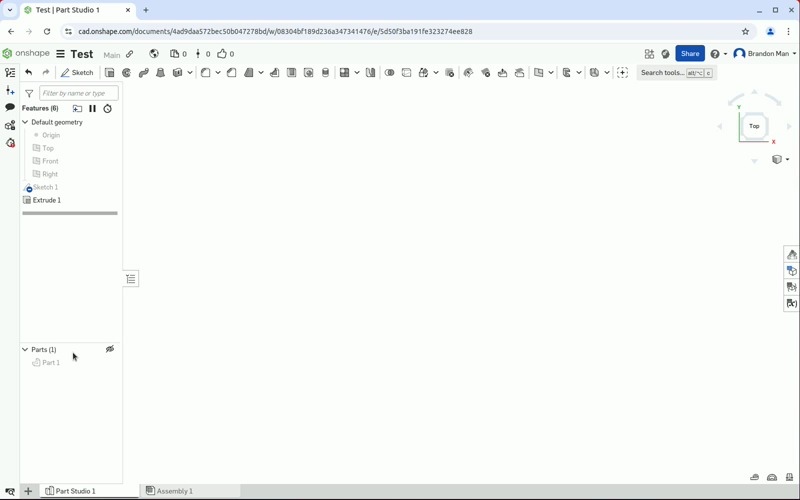
key(up)
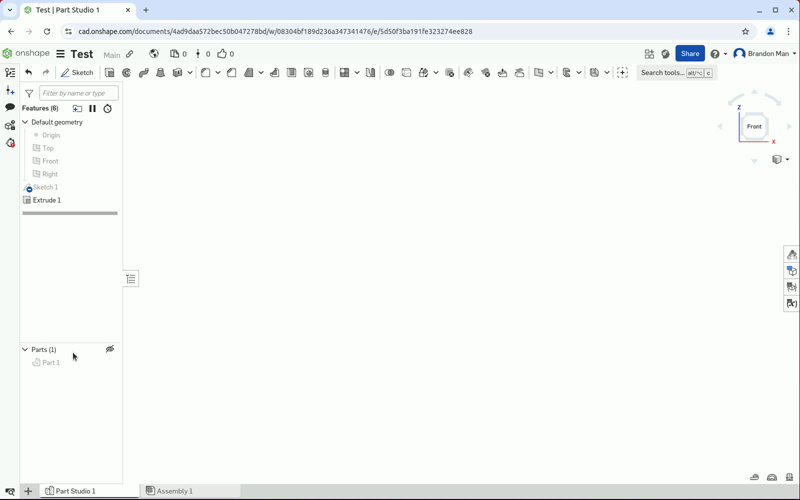
key_up(shift)
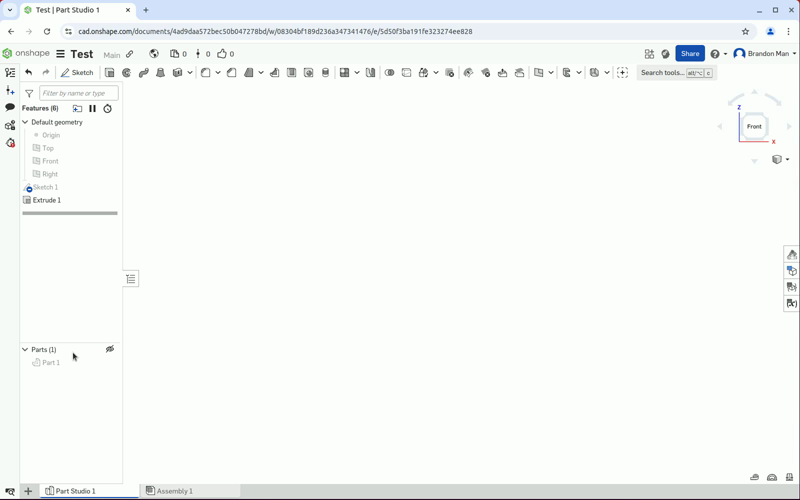
mouse_move(73, 352)
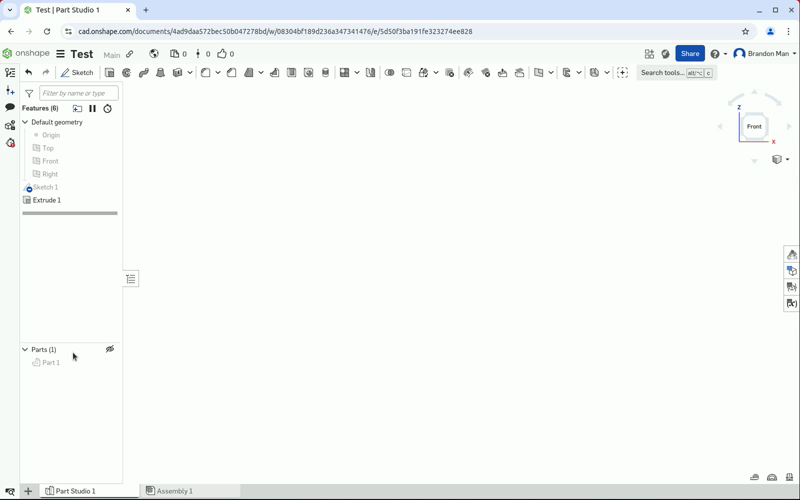
key(shift+y)
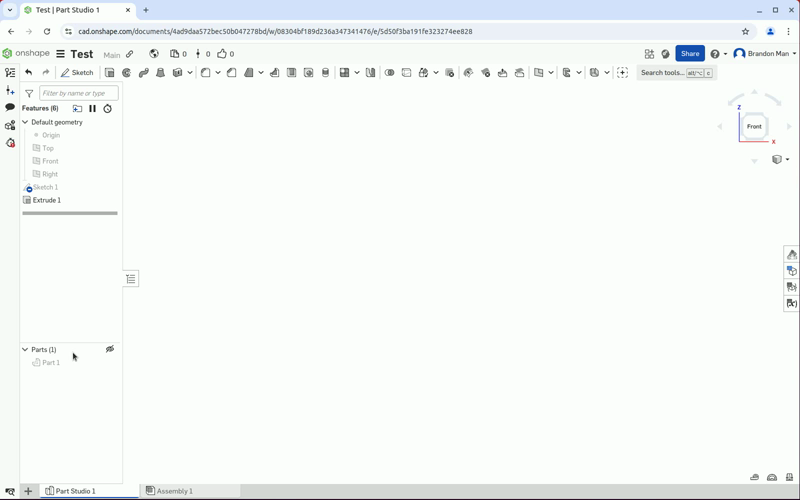
key(shift+s)
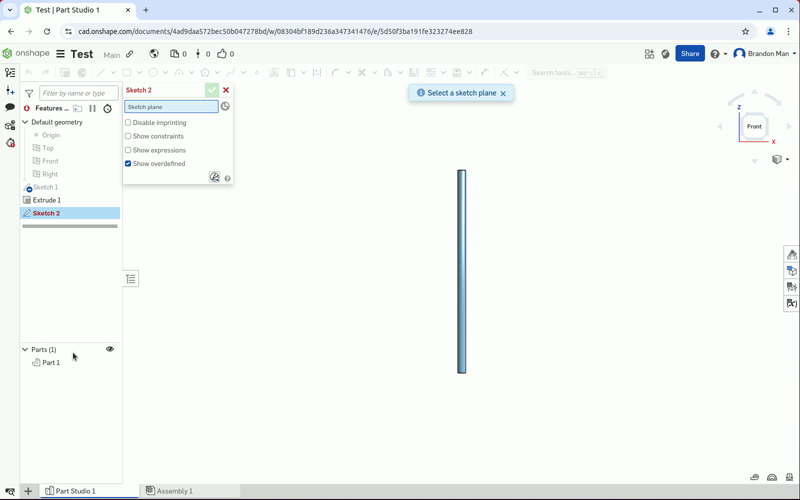
mouse_move(73, 163)
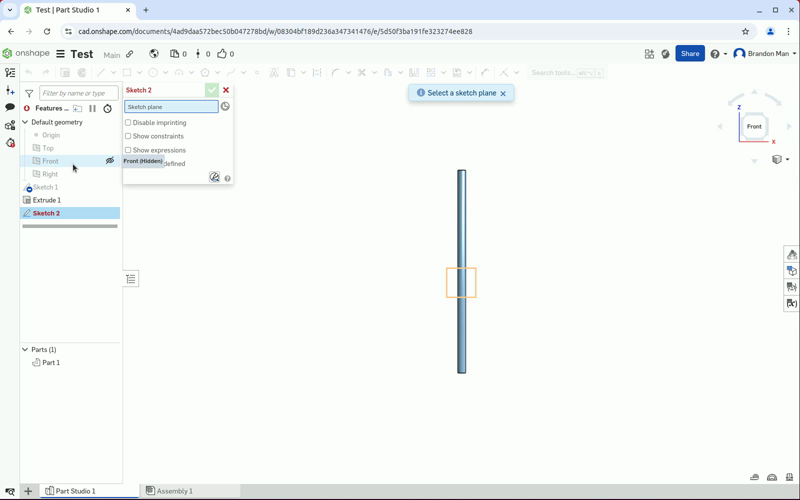
click(73, 163)
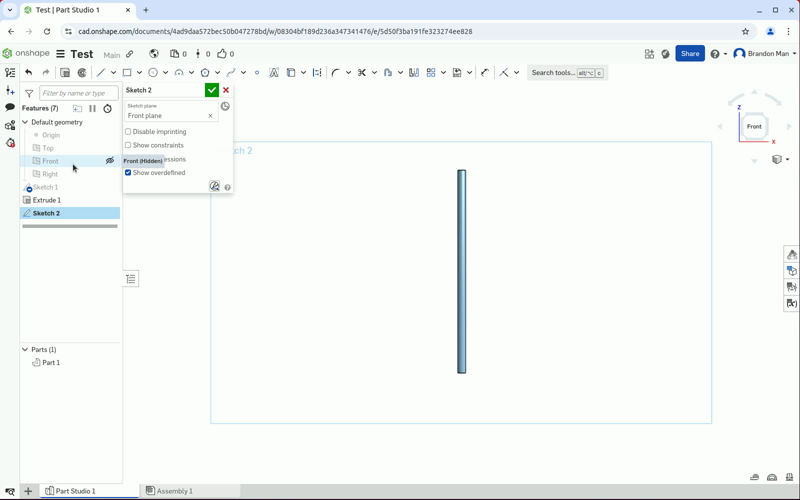
mouse_move(73, 352)
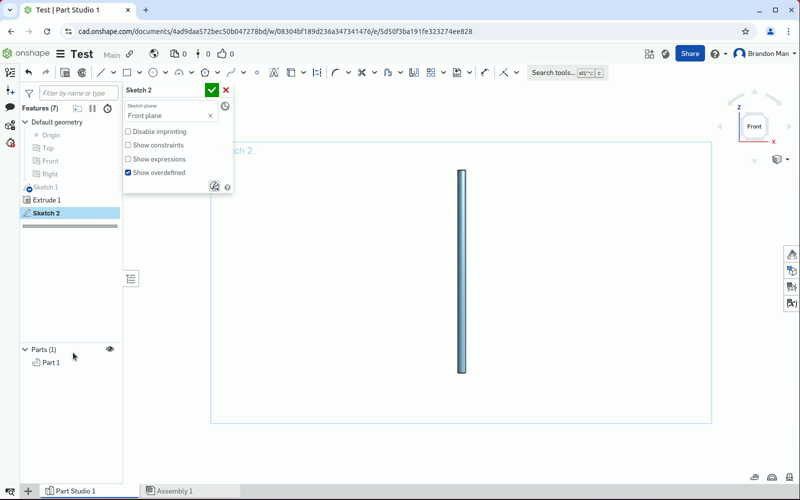
key(y)
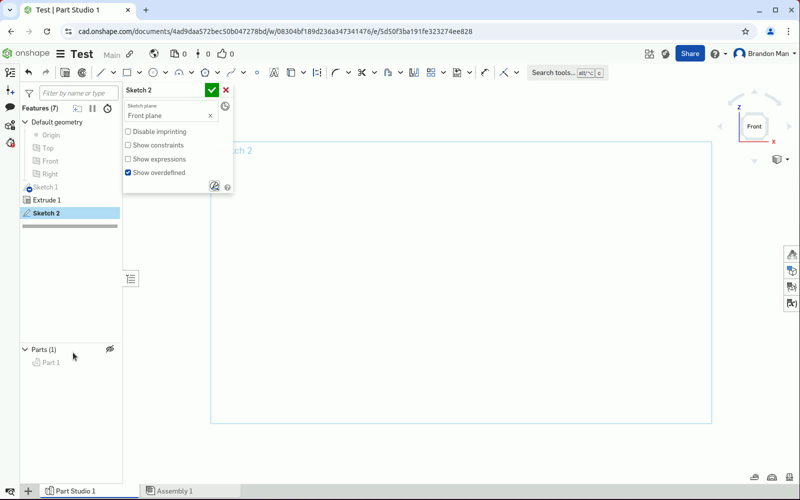
key(c)
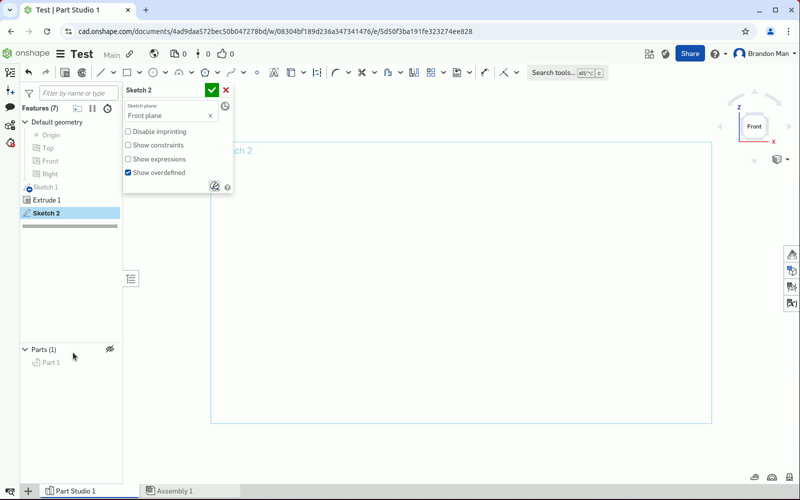
key_down(shift)
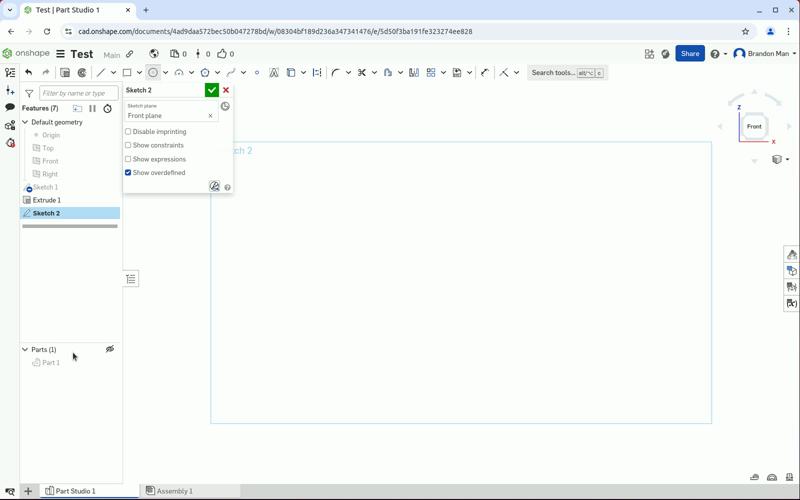
mouse_move(461, 282)
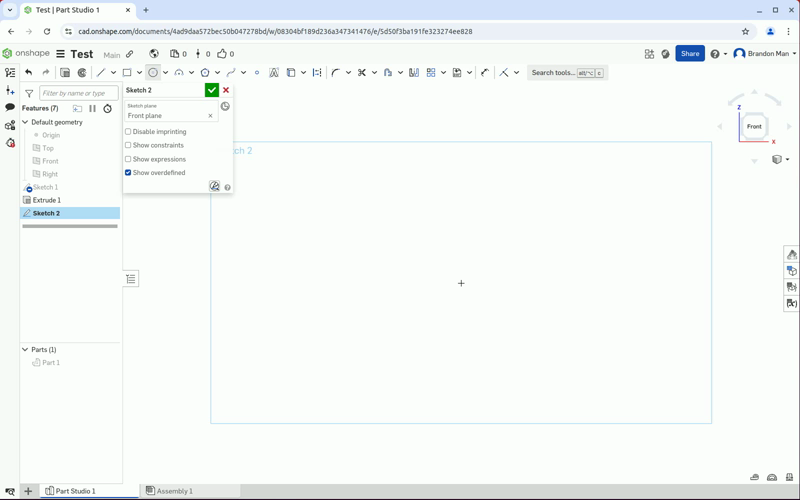
click(461, 282)
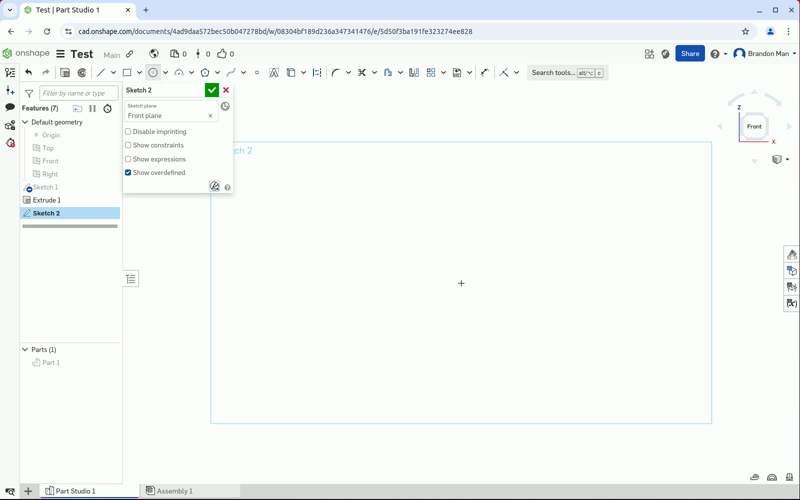
key_up(shift)
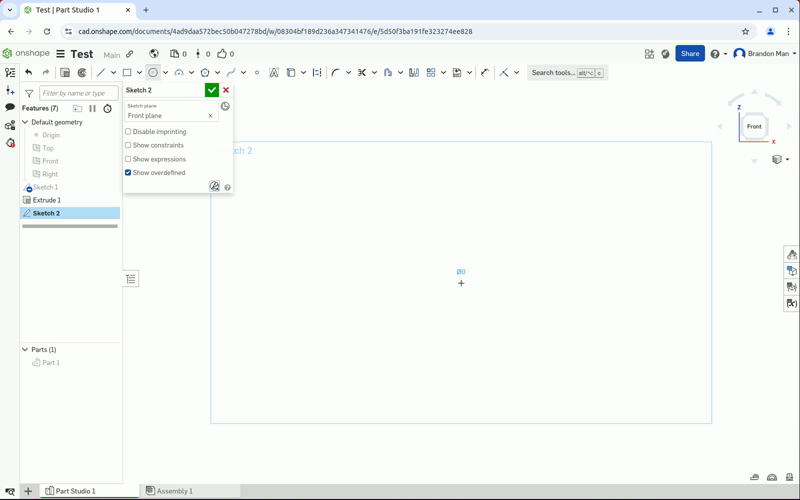
mouse_move(463, 282)
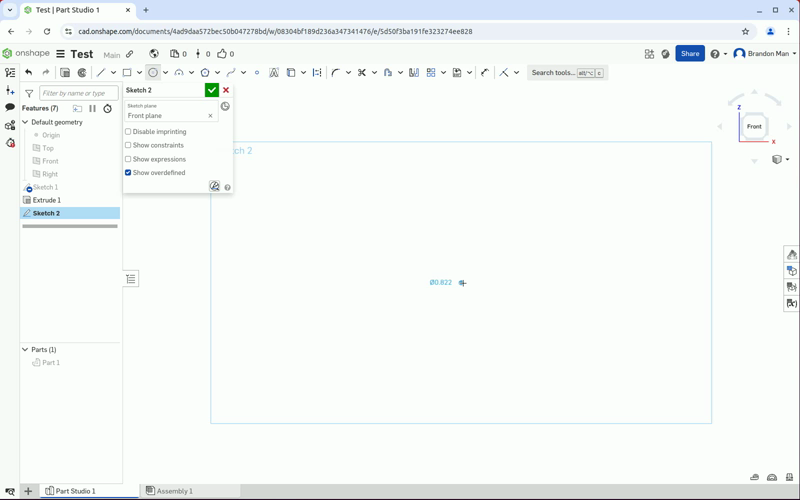
scroll(6)
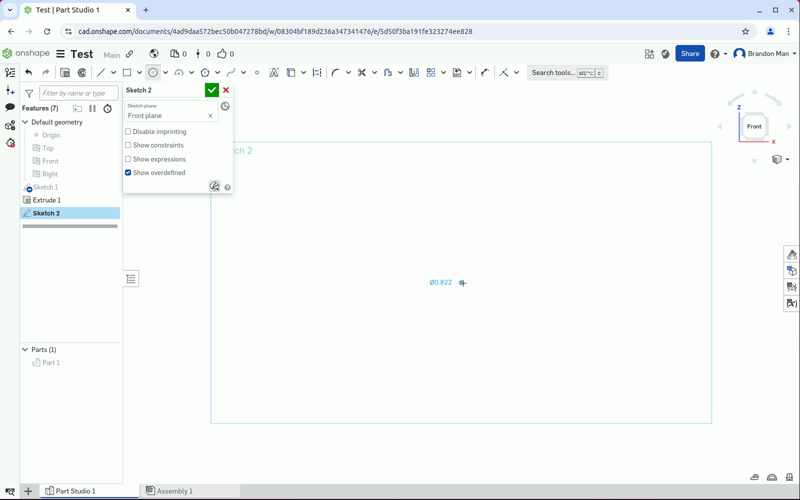
scroll(6)
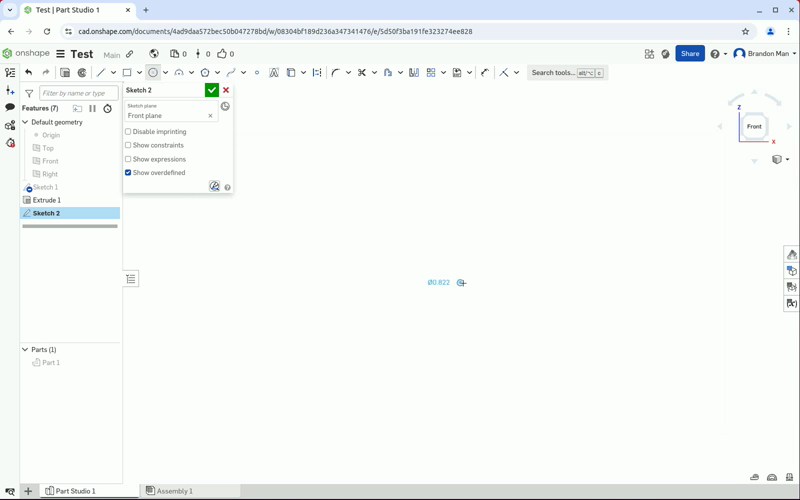
scroll(6)
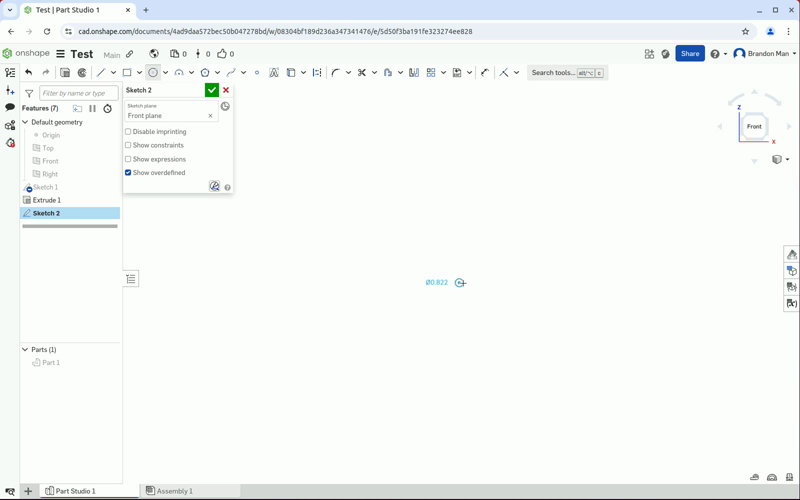
scroll(6)
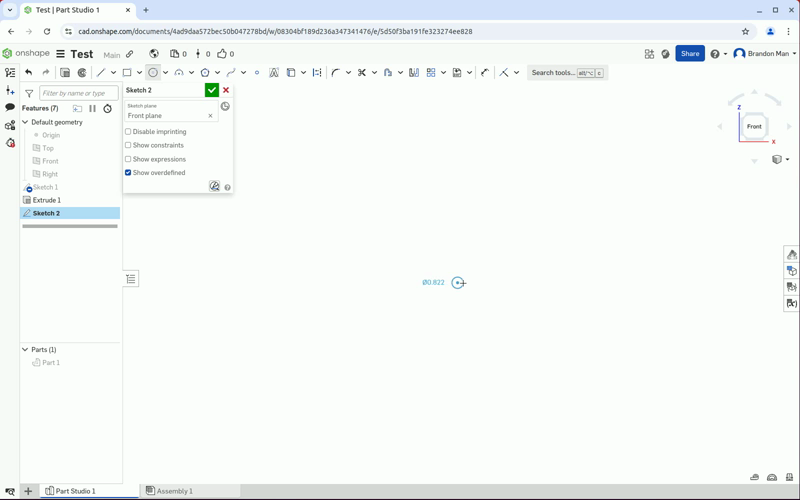
scroll(6)
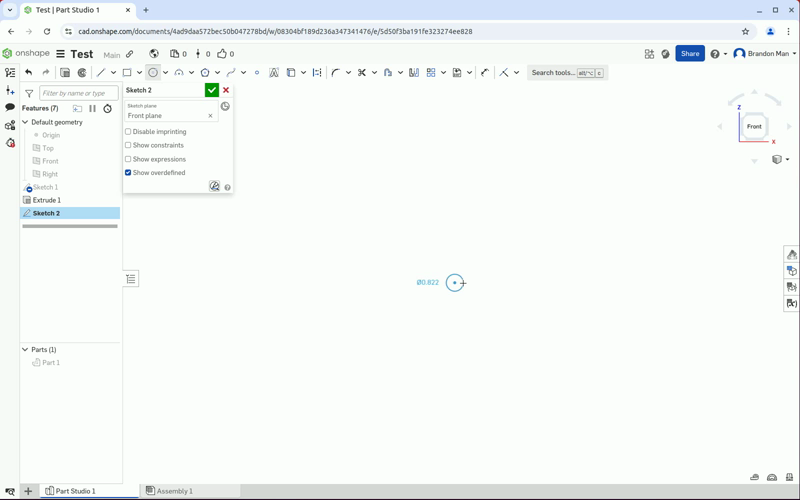
scroll(6)
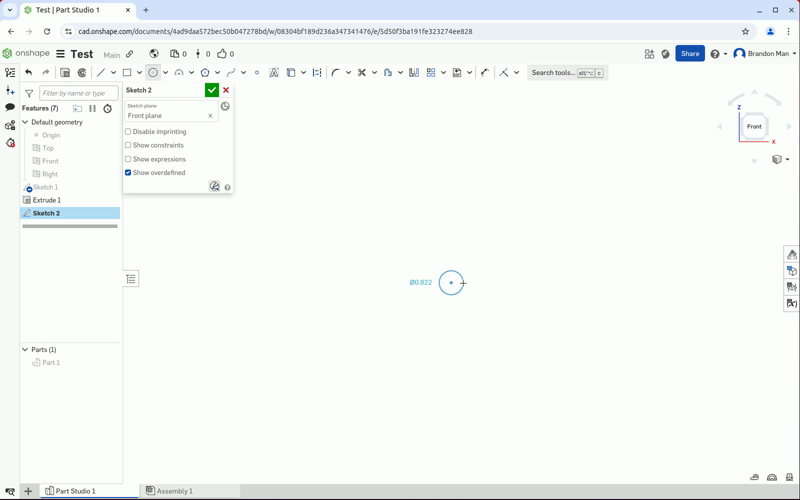
scroll(6)
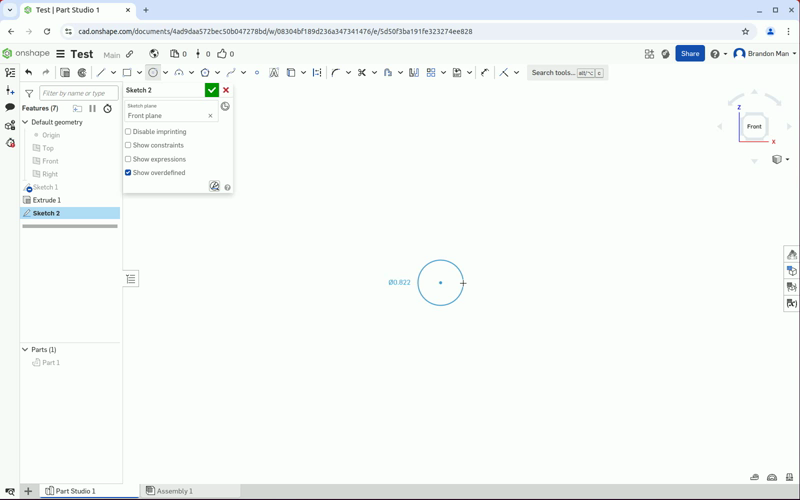
click(463, 282)
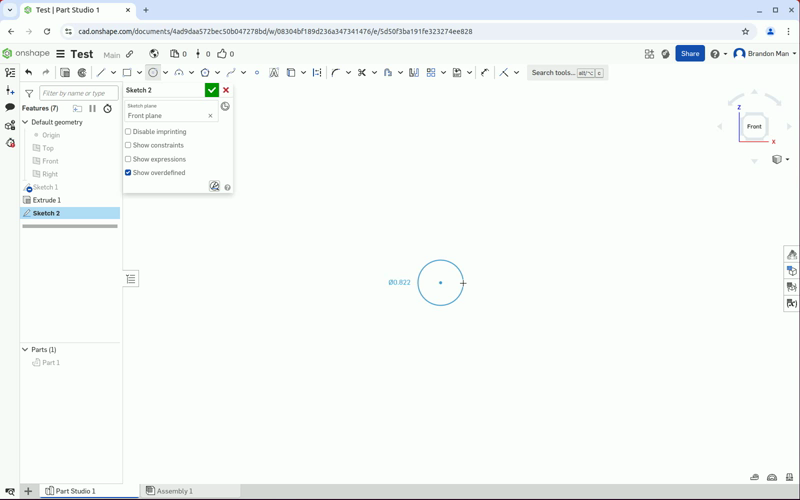
scroll(-6)
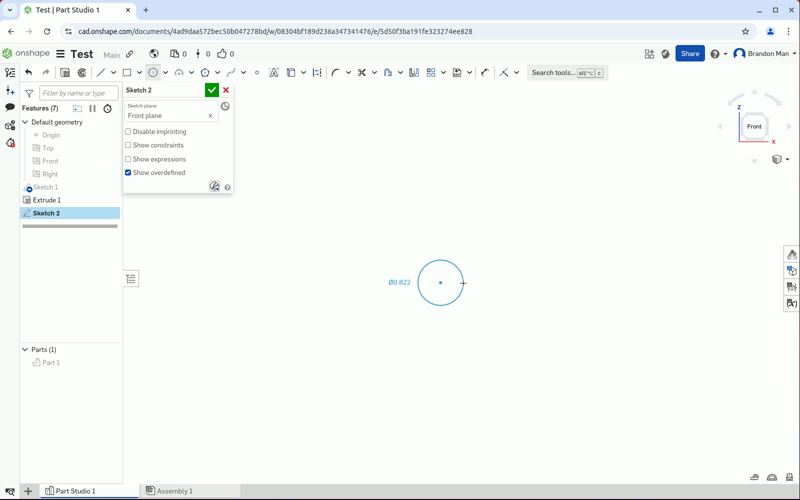
scroll(-6)
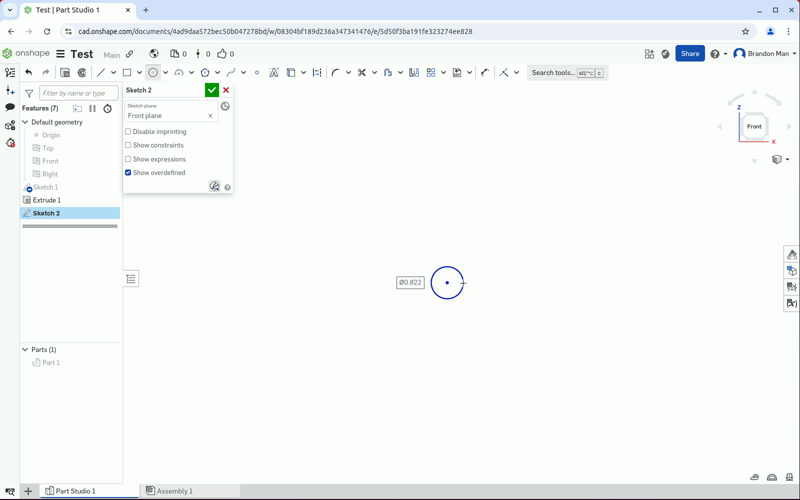
scroll(-6)
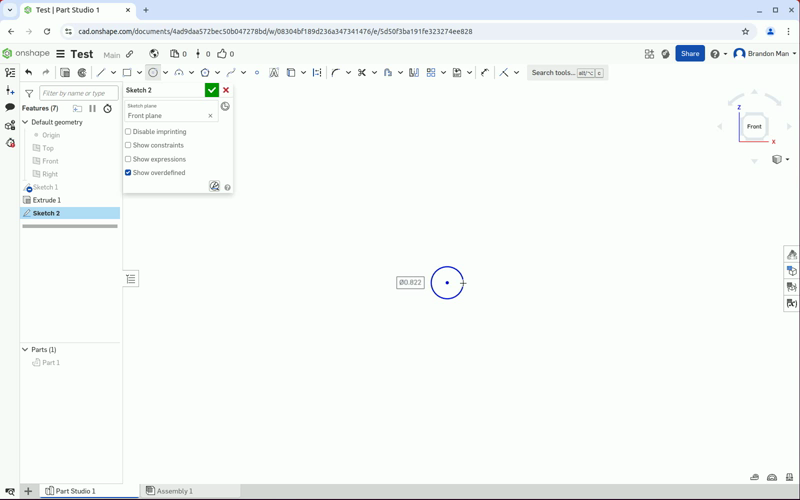
scroll(-6)
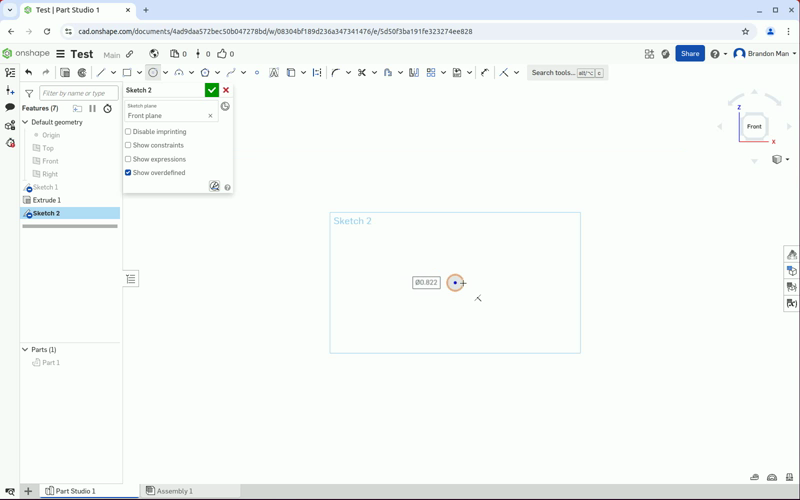
scroll(-6)
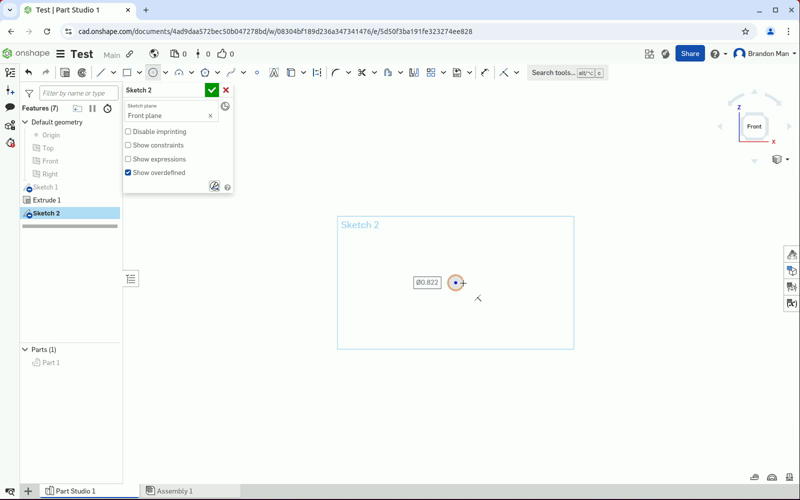
scroll(-6)
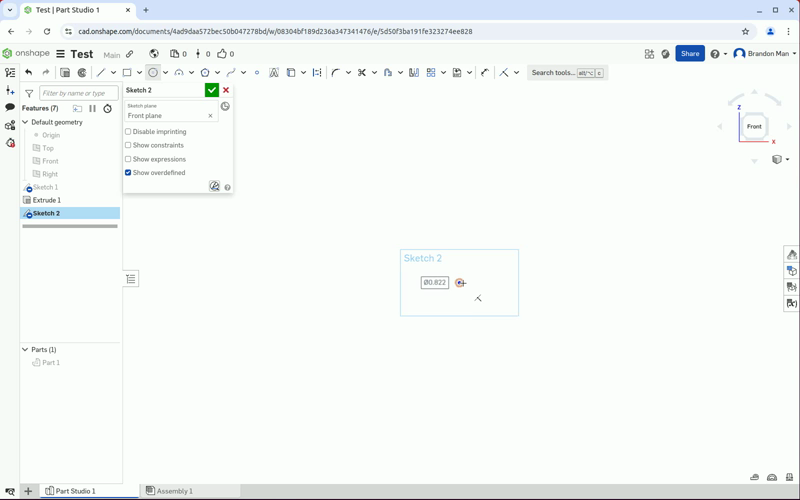
scroll(-6)
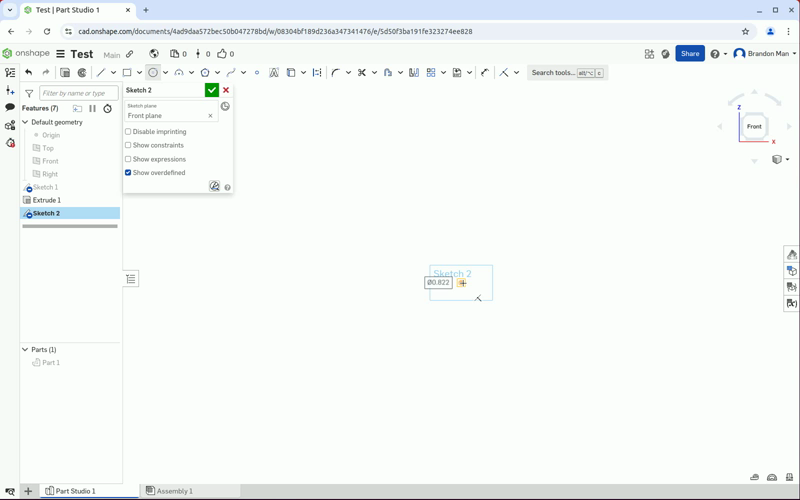
key(esc)
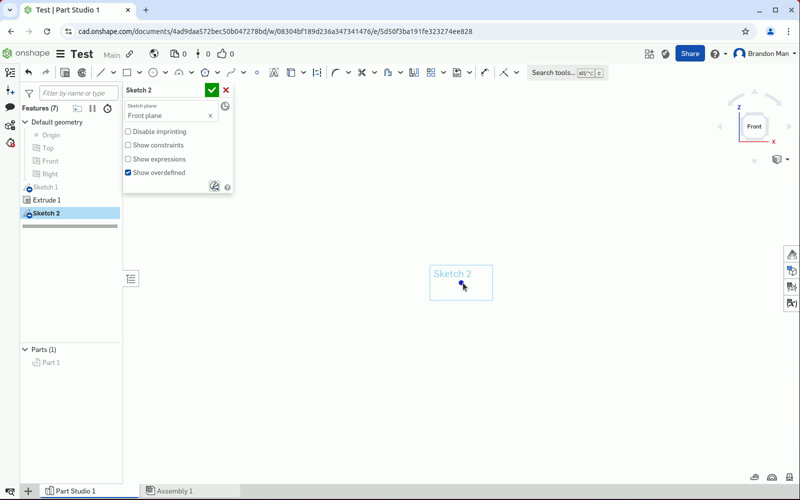
mouse_move(460, 283)
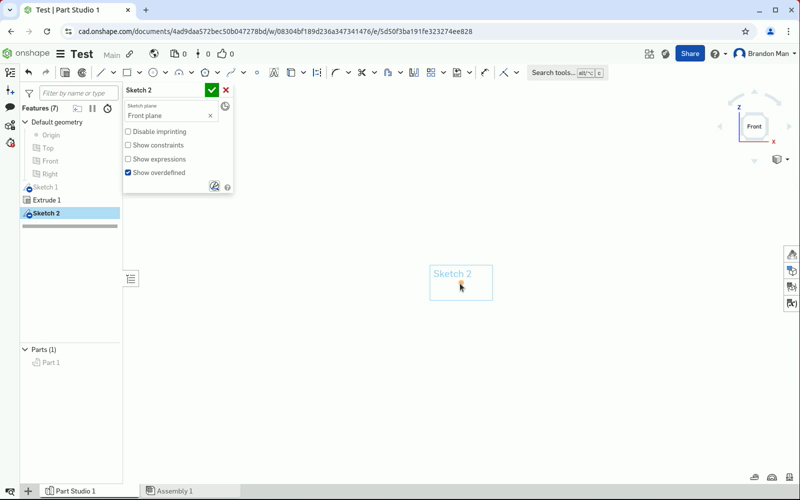
scroll(6)
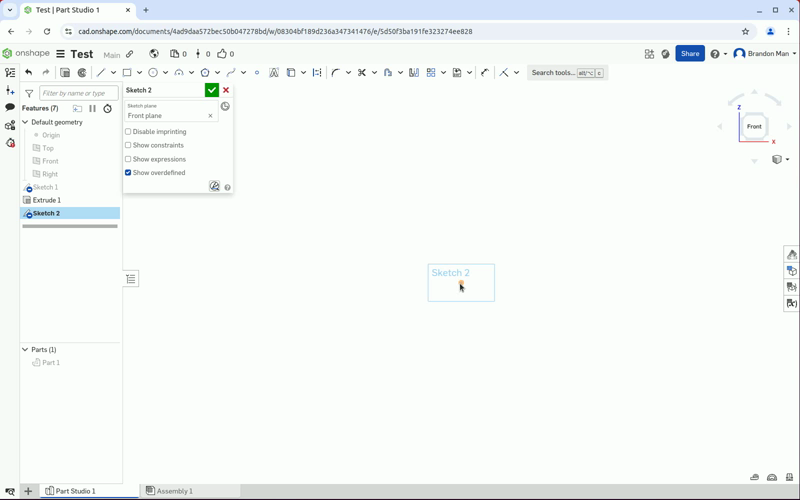
scroll(6)
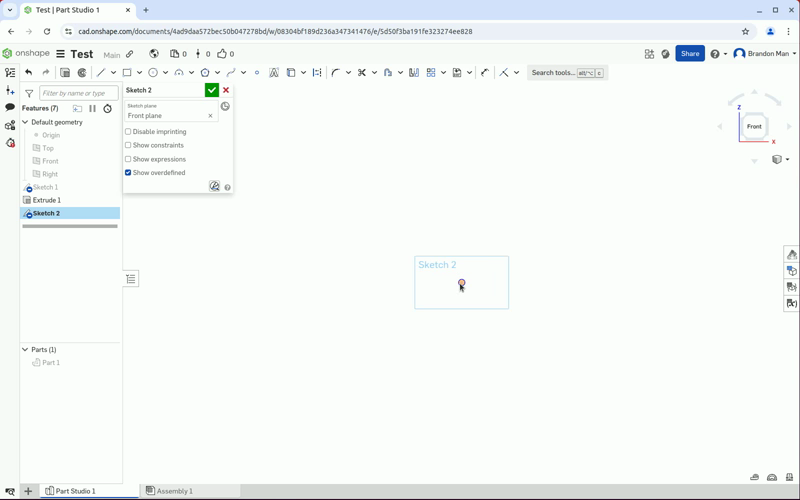
scroll(6)
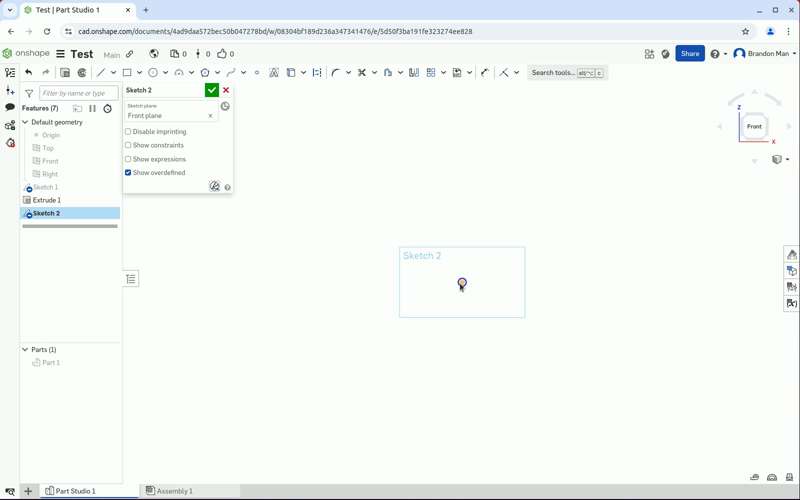
scroll(6)
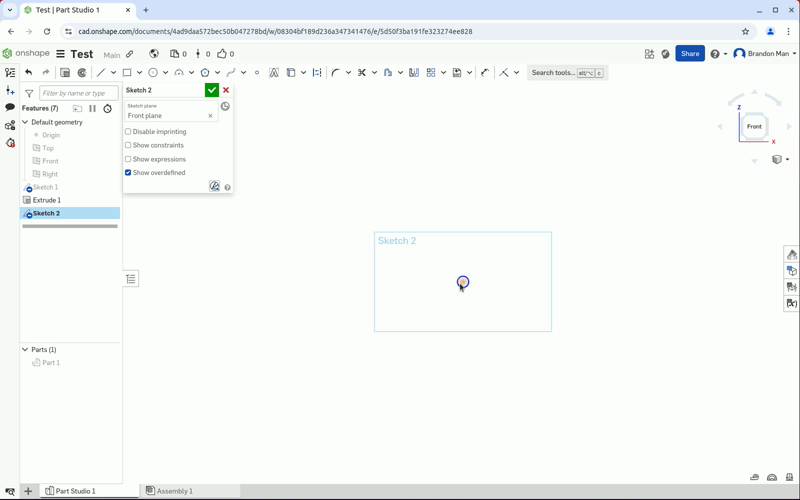
scroll(6)
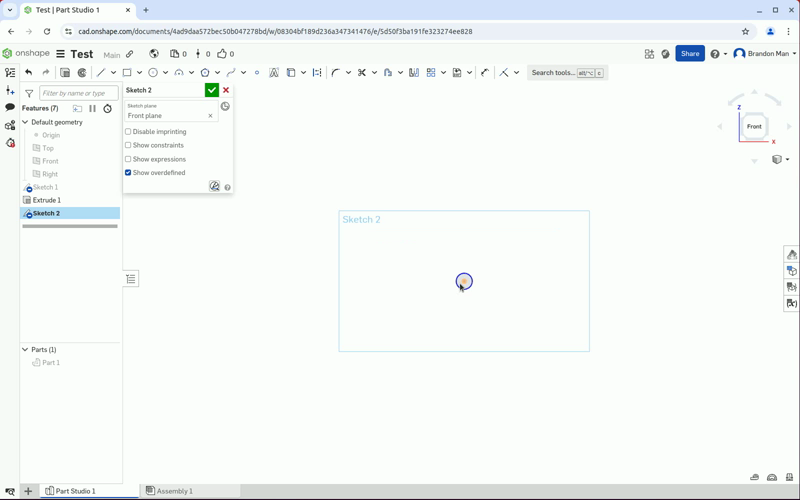
scroll(6)
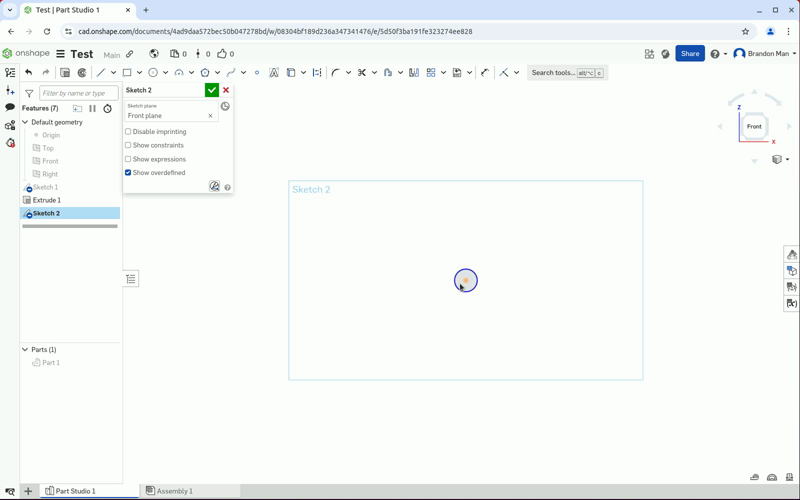
scroll(6)
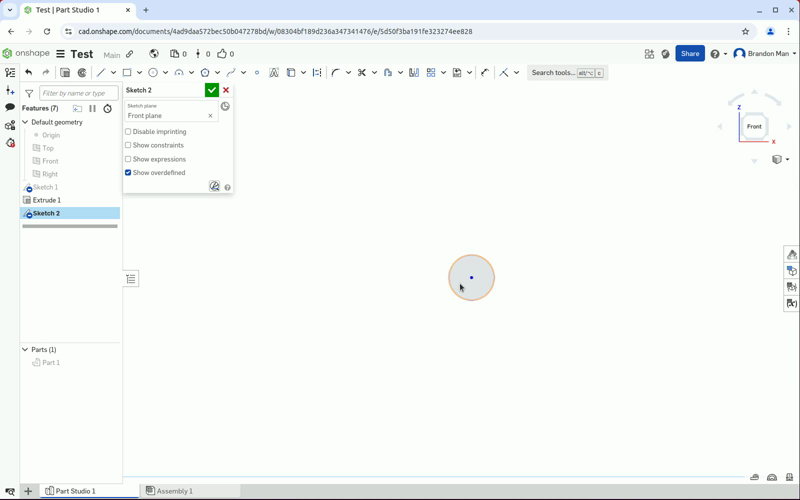
click(460, 283)
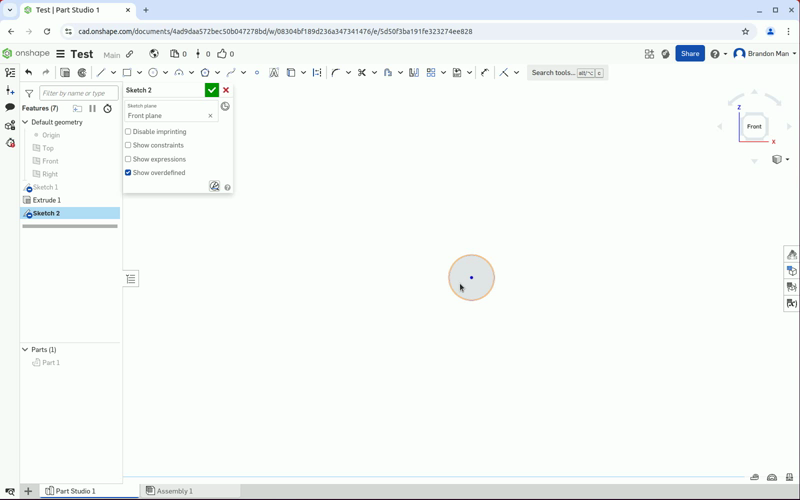
scroll(-6)
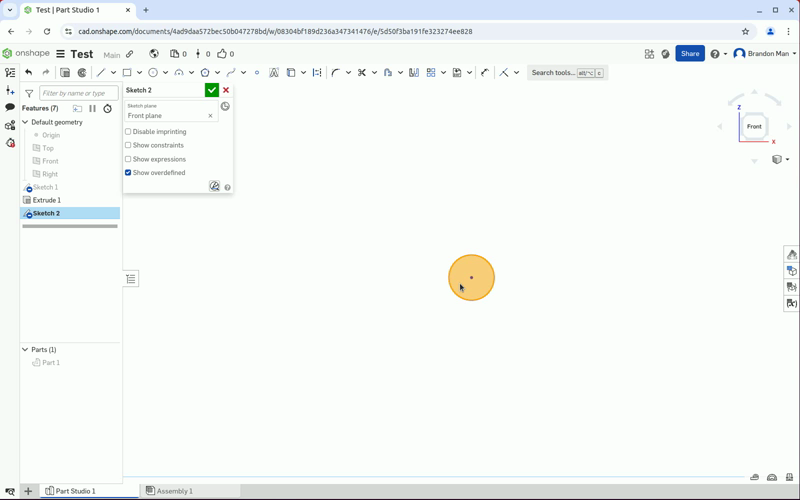
scroll(-6)
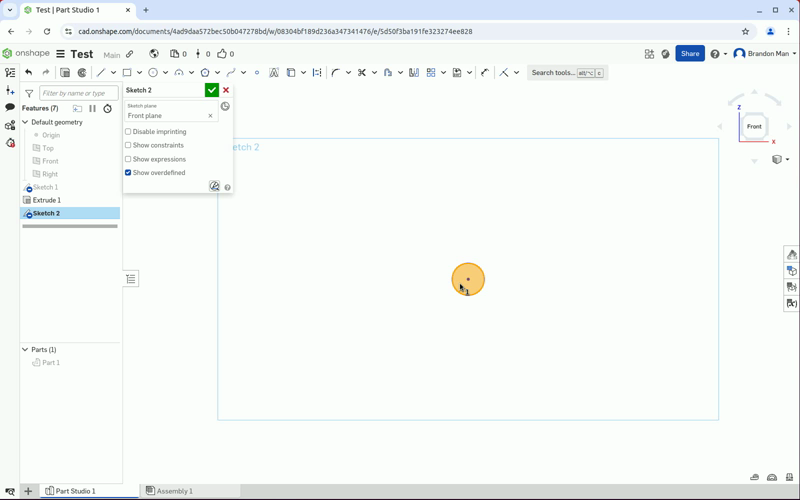
scroll(-6)
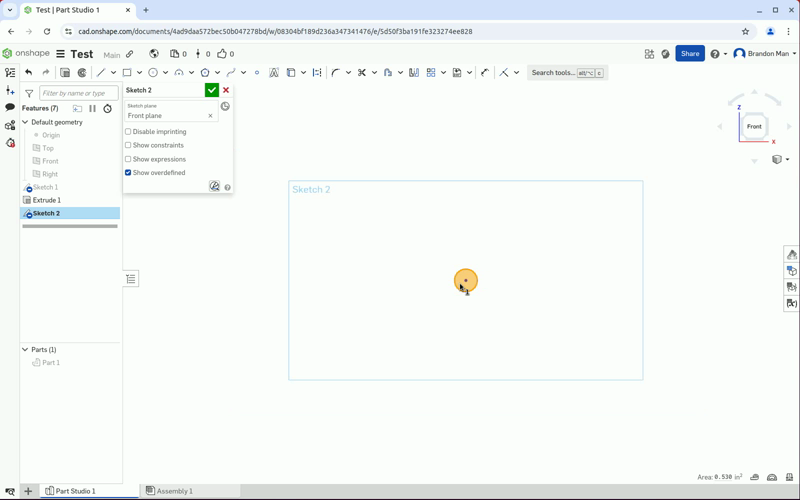
scroll(-6)
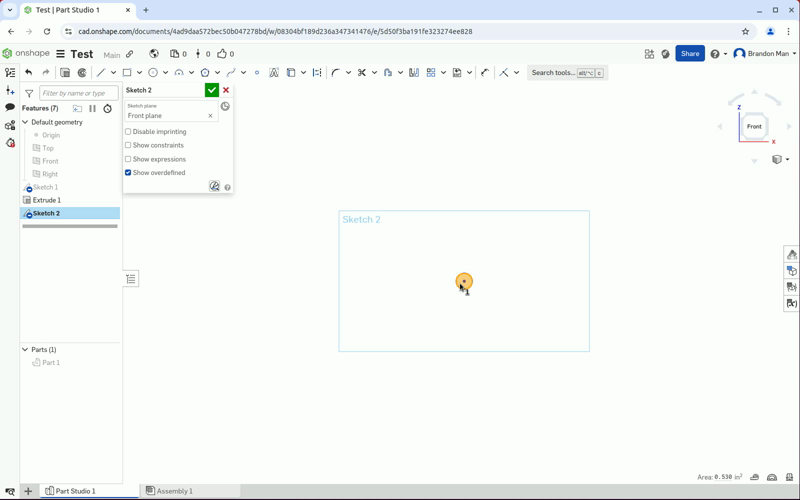
scroll(-6)
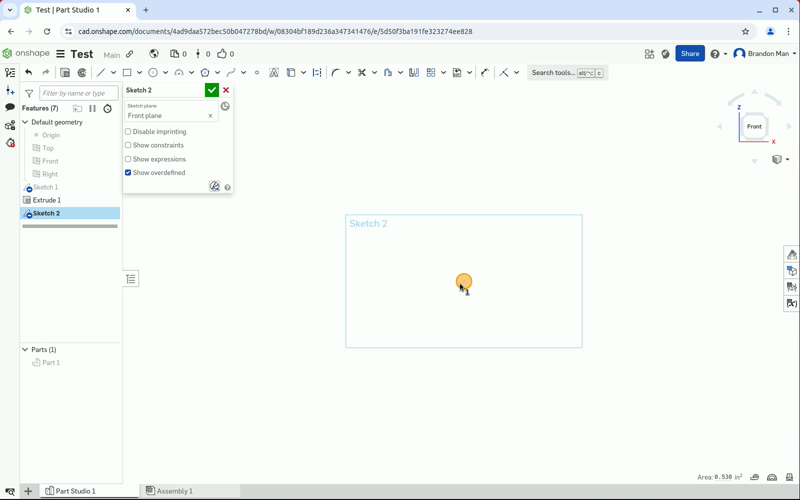
scroll(-6)
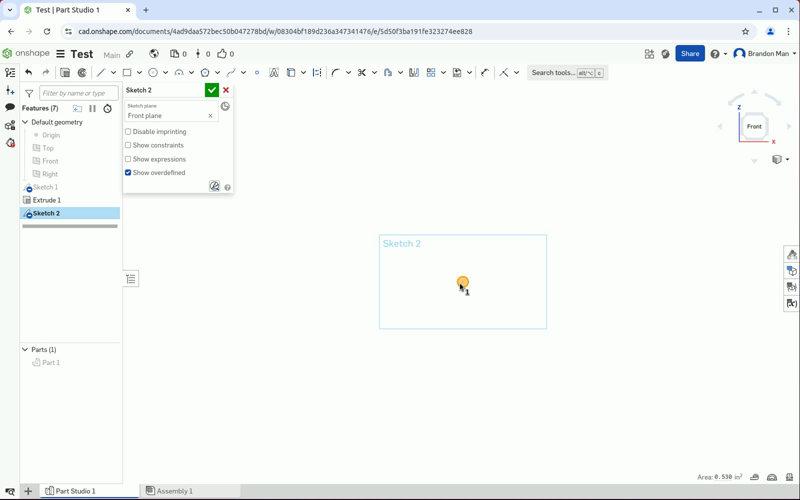
scroll(-6)
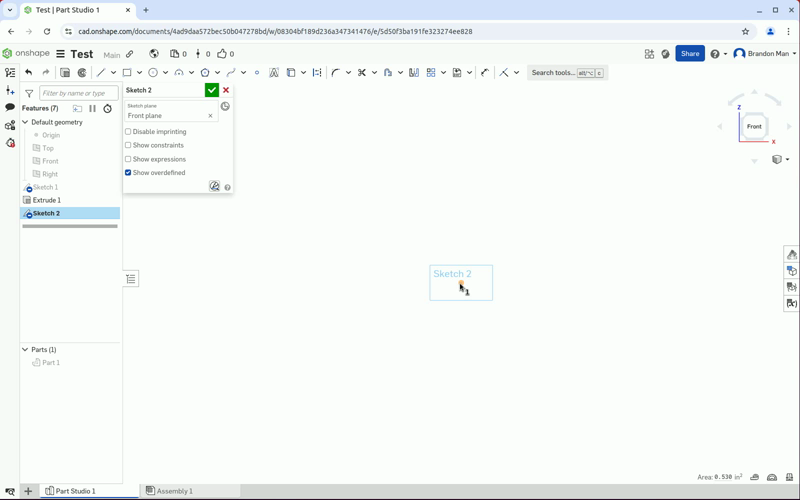
mouse_move(73, 352)
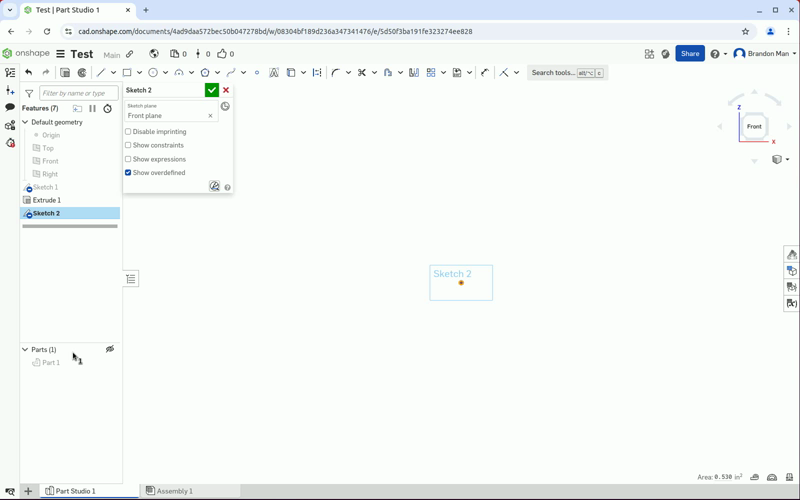
key(shift+y)
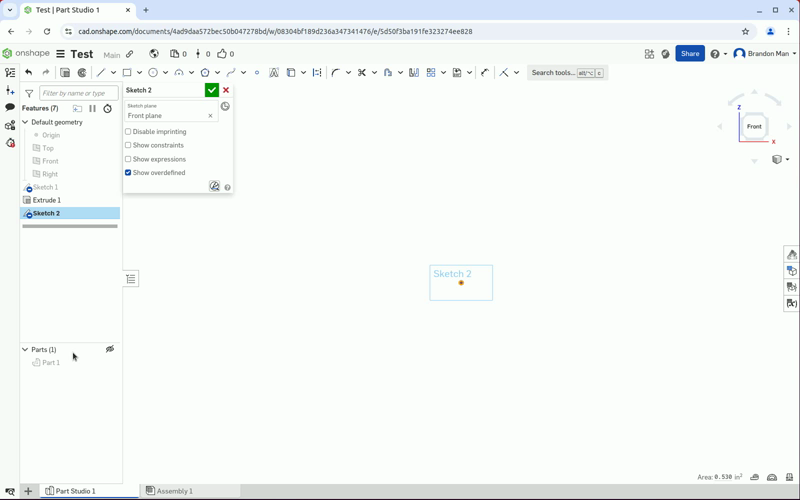
key(shift+e)
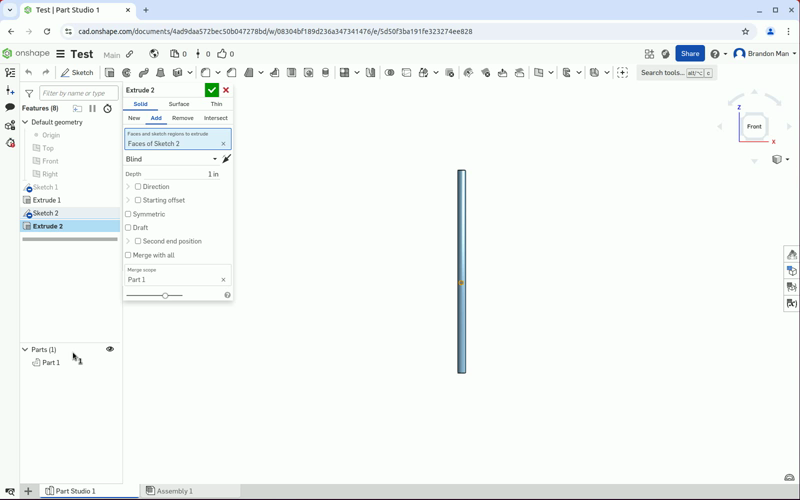
mouse_move(143, 106)
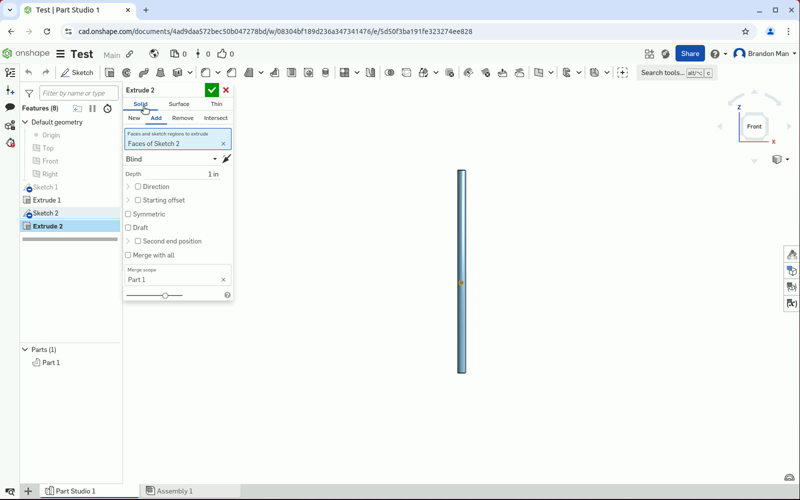
click(143, 106)
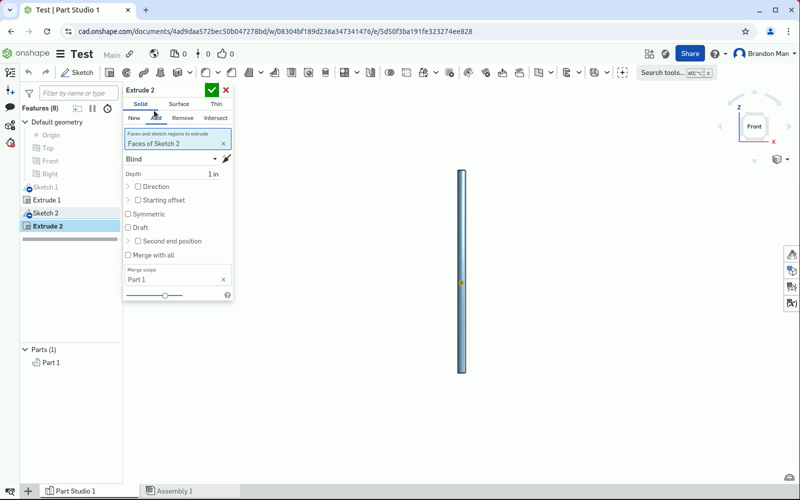
mouse_move(186, 120)
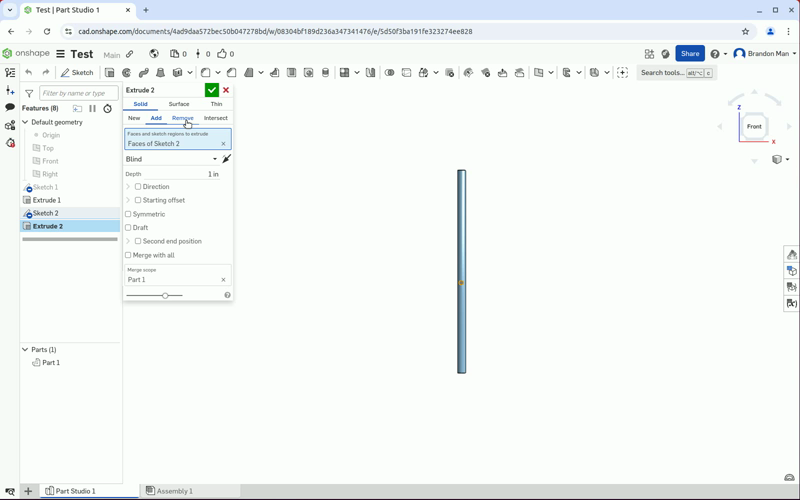
click(186, 120)
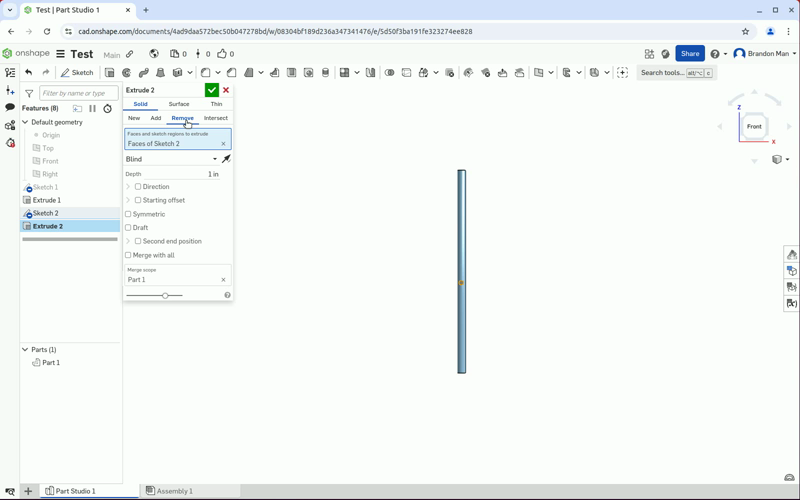
key(tab, 4)
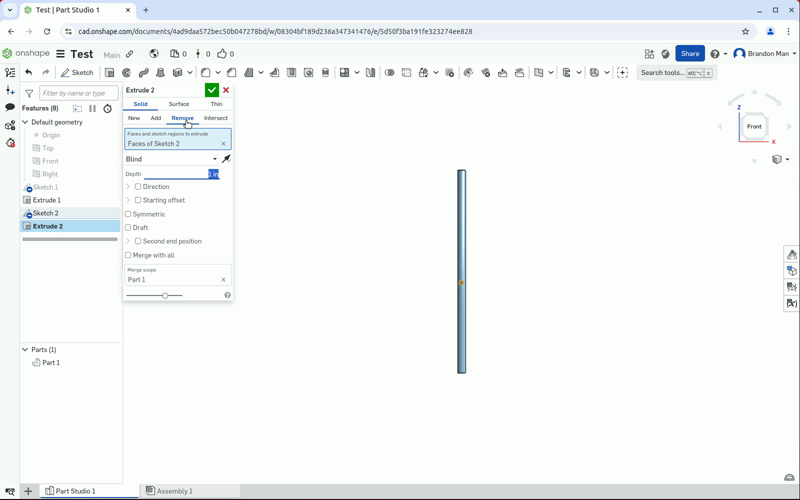
text(1.204)
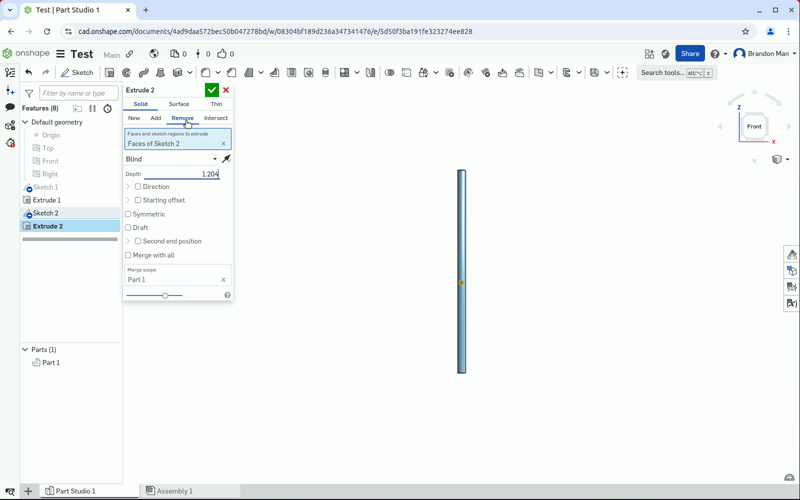
key(tab, 3)
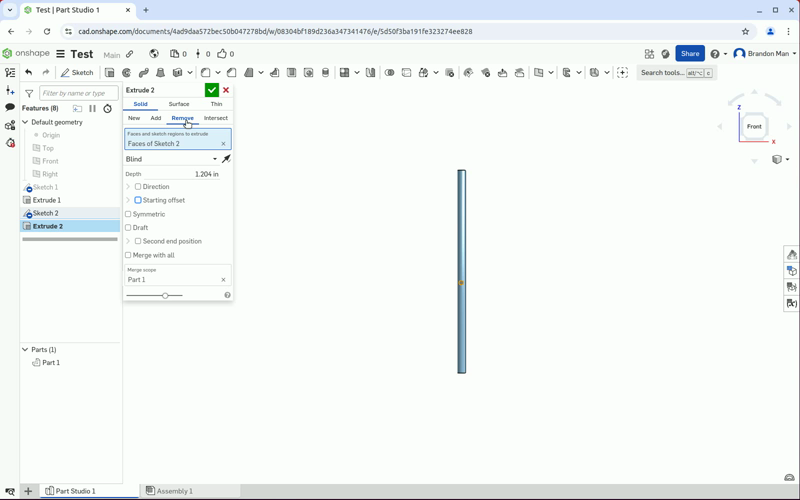
key(tab, 2)
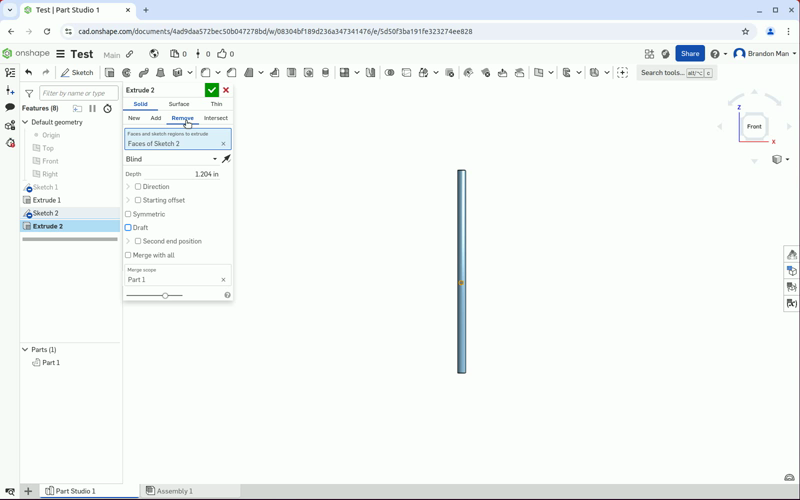
key(space)
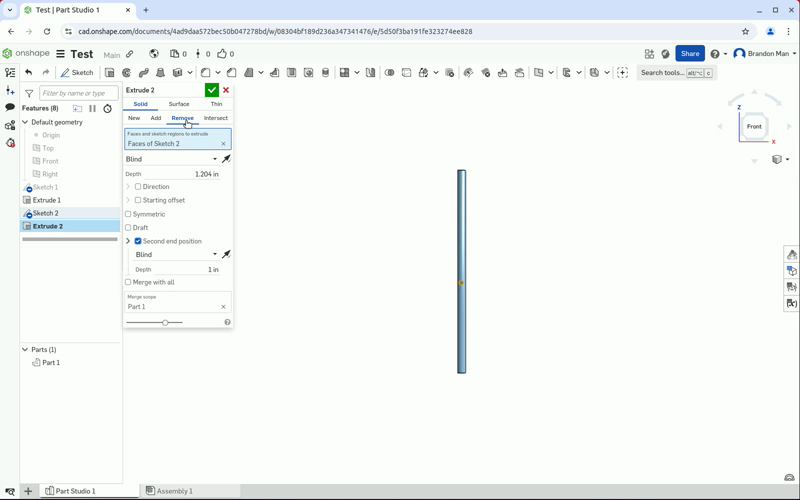
key(tab, 3)
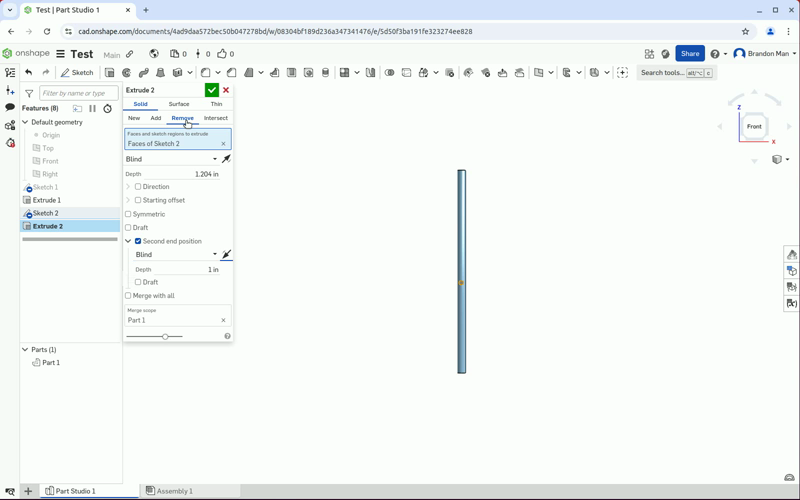
text(1.204)
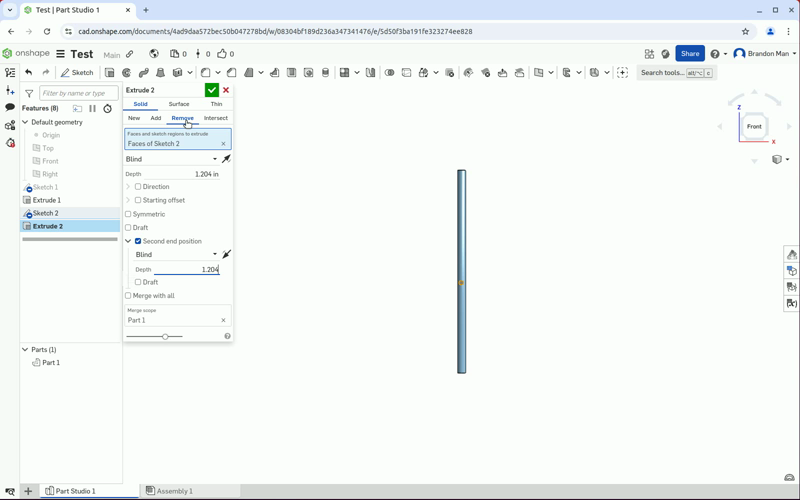
key(tab, 2)
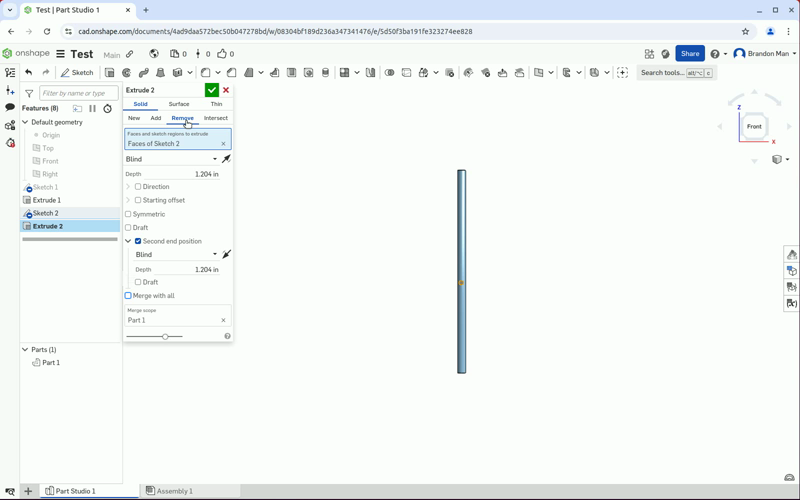
key(space)
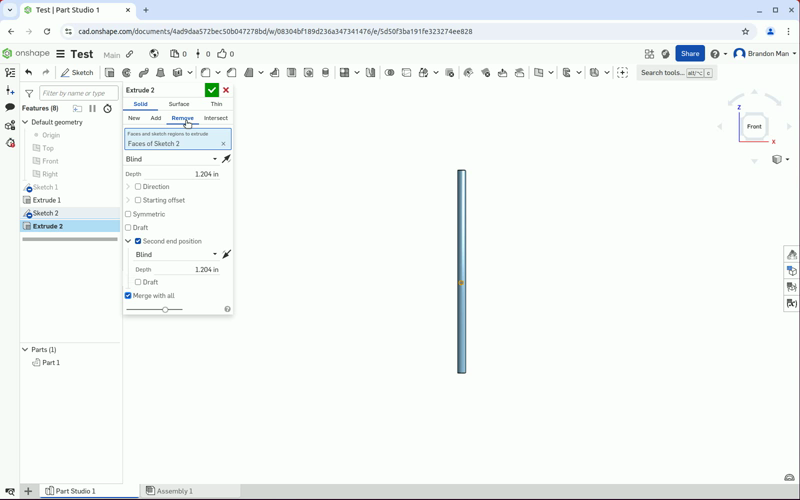
key(enter)
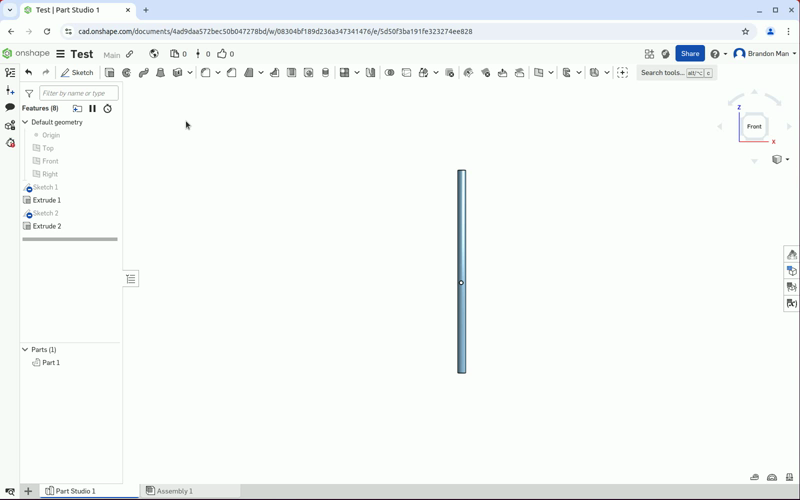
key(shift+h)
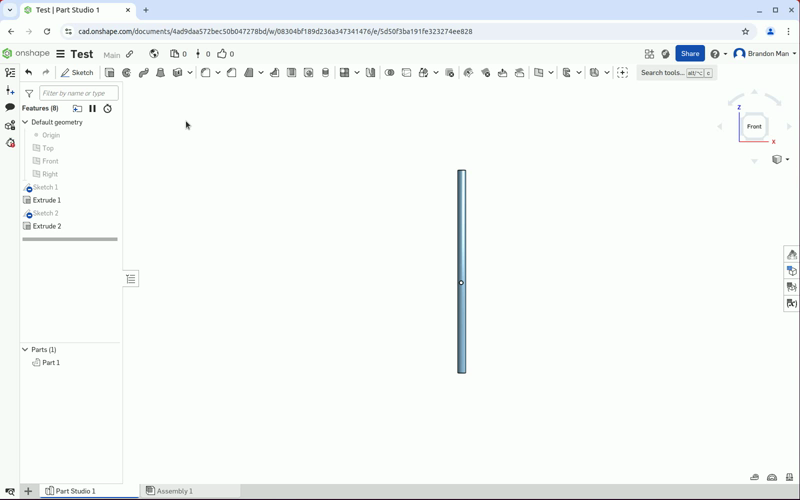
key(shift+h)
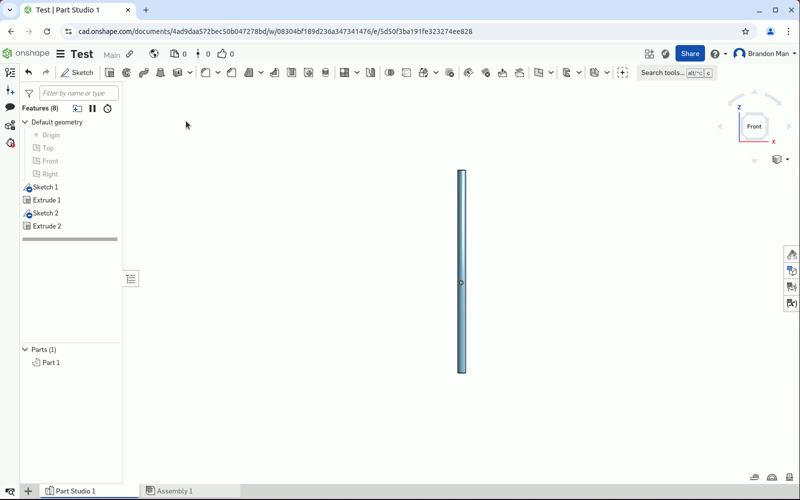
key(shift+7)
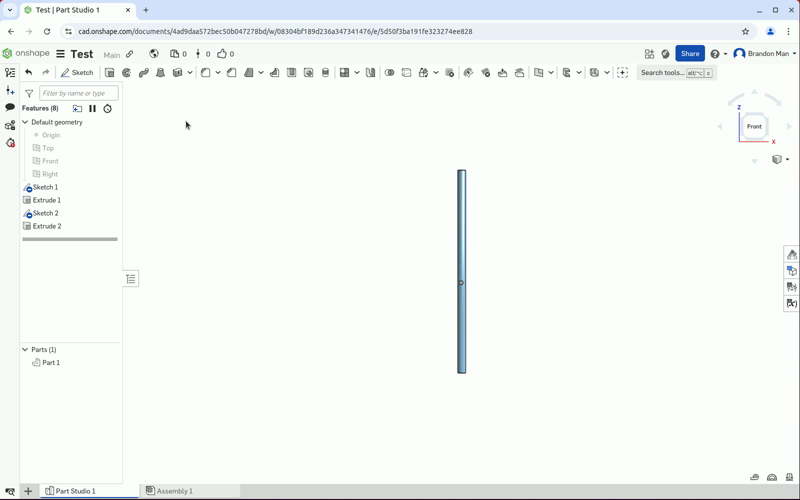
key(left, 2)
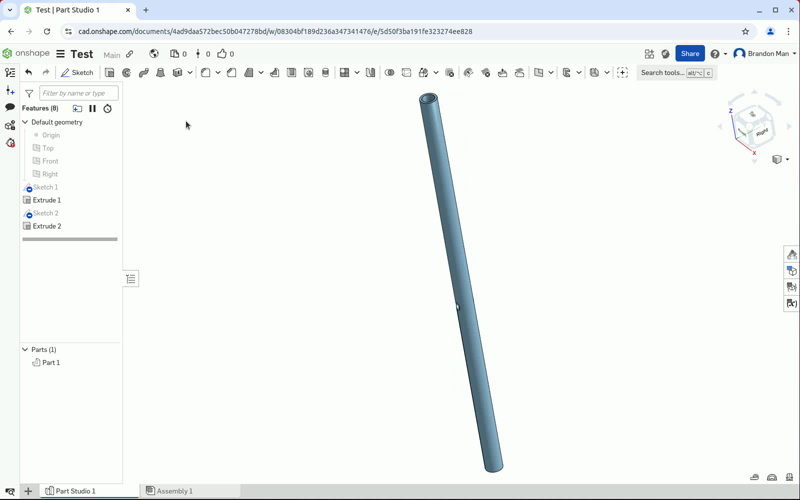
key(down, 2)
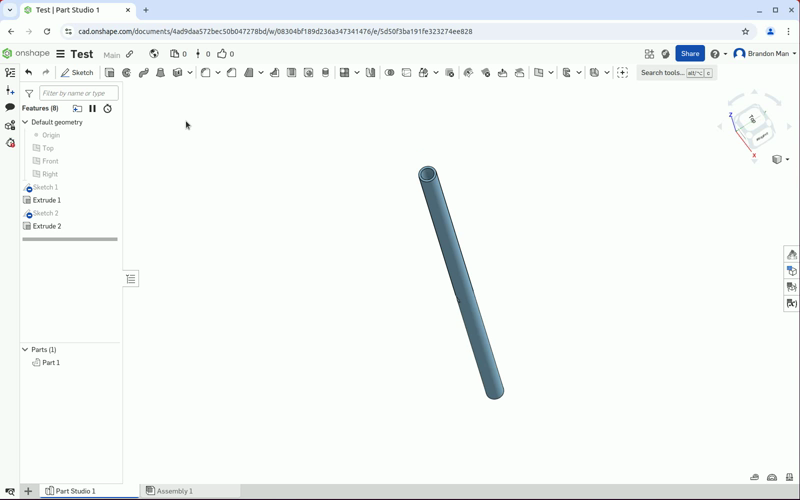
key(up, 2)
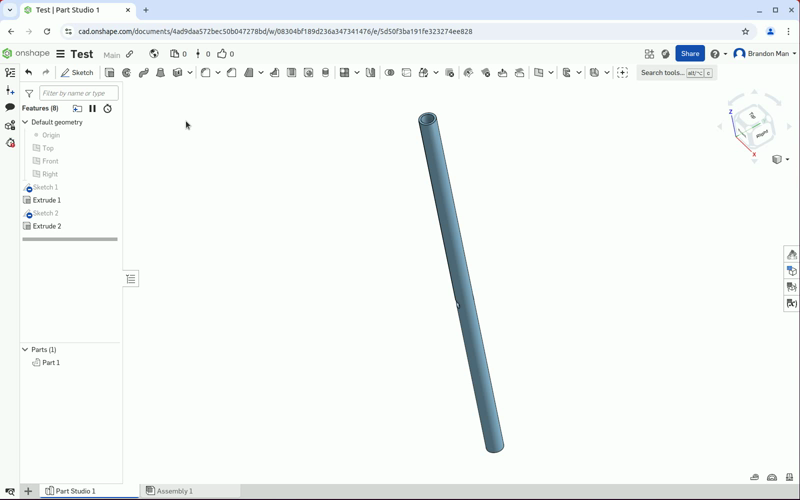
key(right, 2)
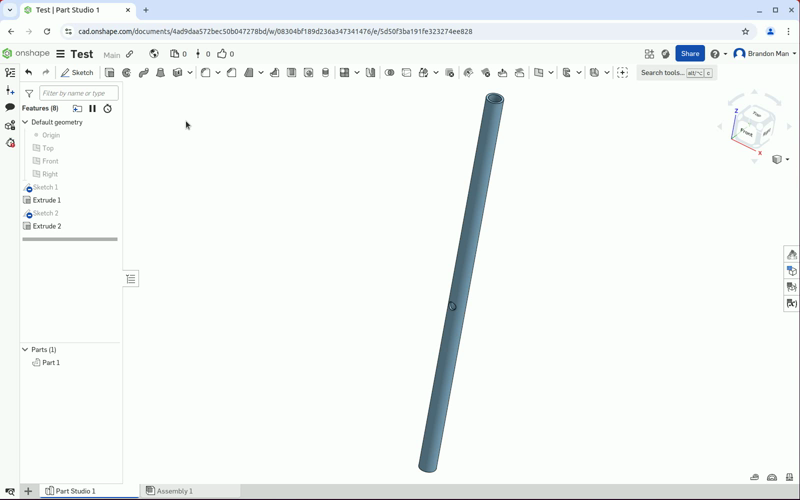
mouse_move(73, 189)
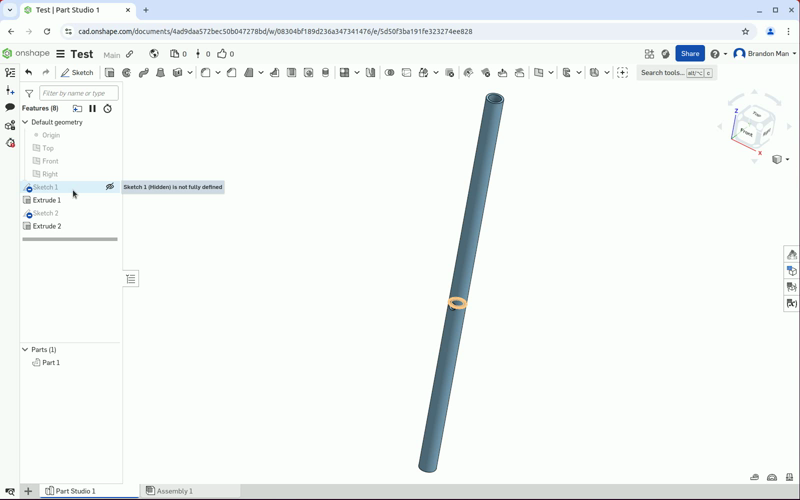
click(73, 189)